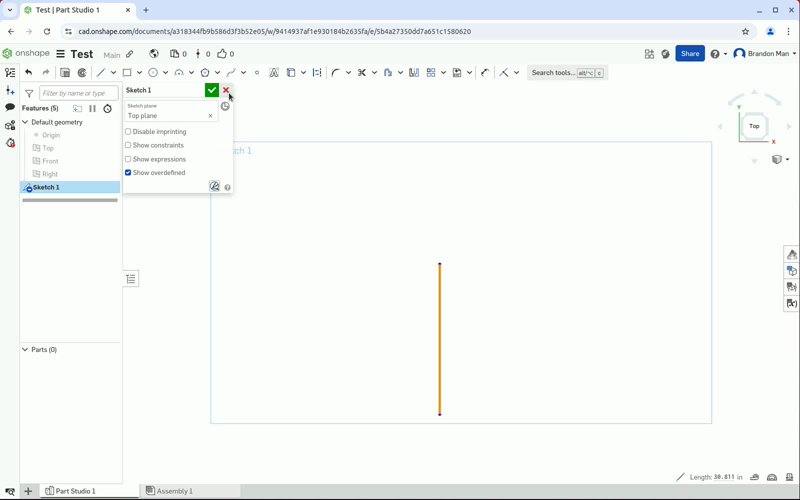
key(shift+h)
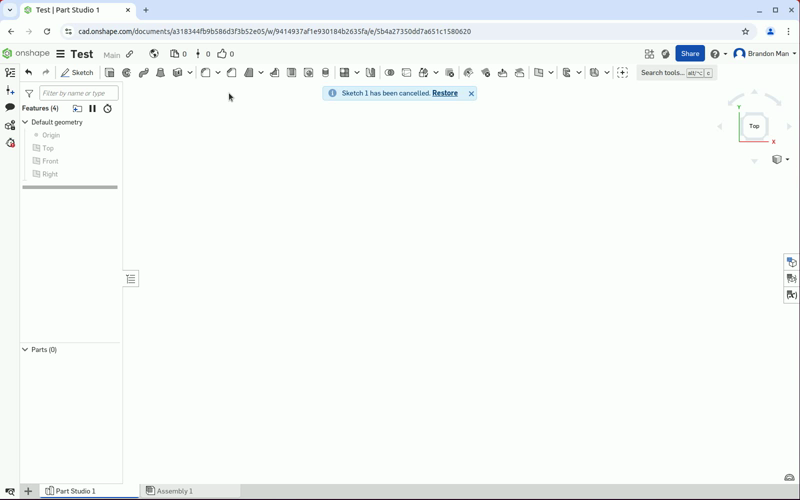
mouse_move(73, 352)
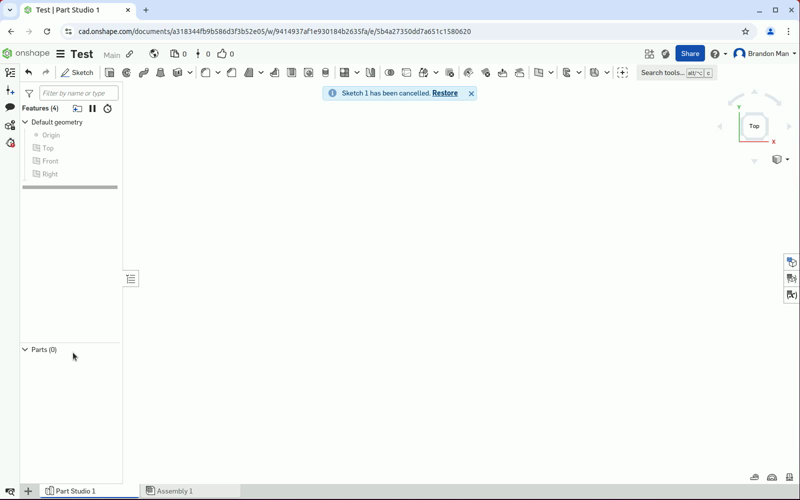
key(y)
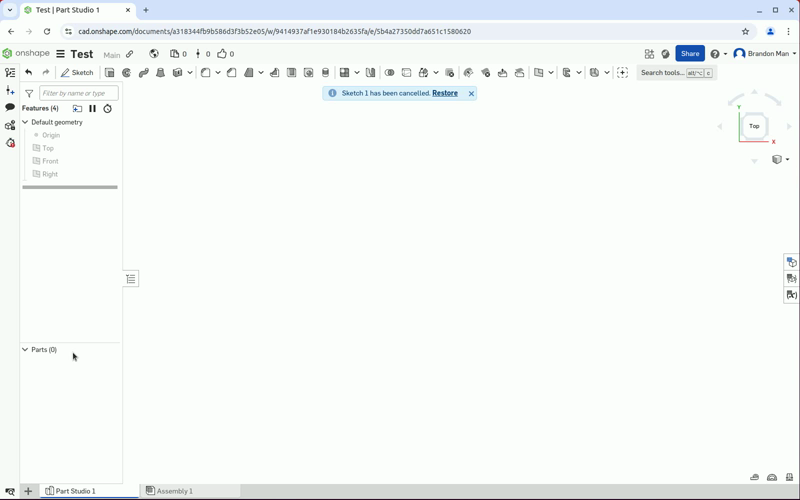
key(shift+p)
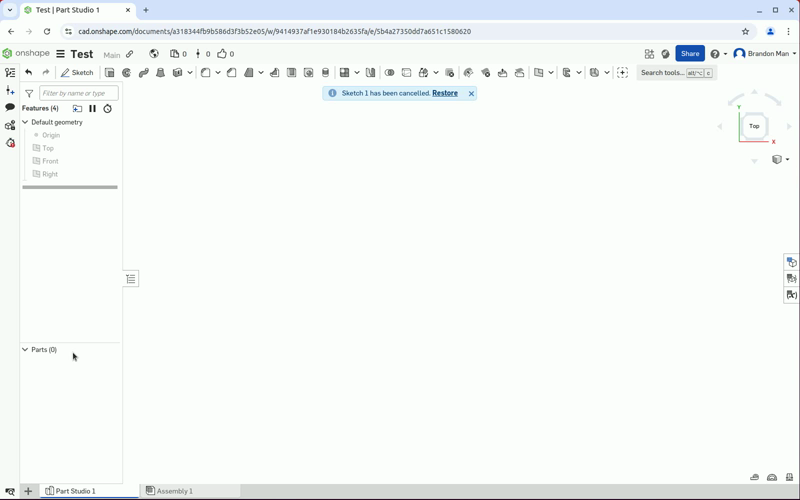
key(space)
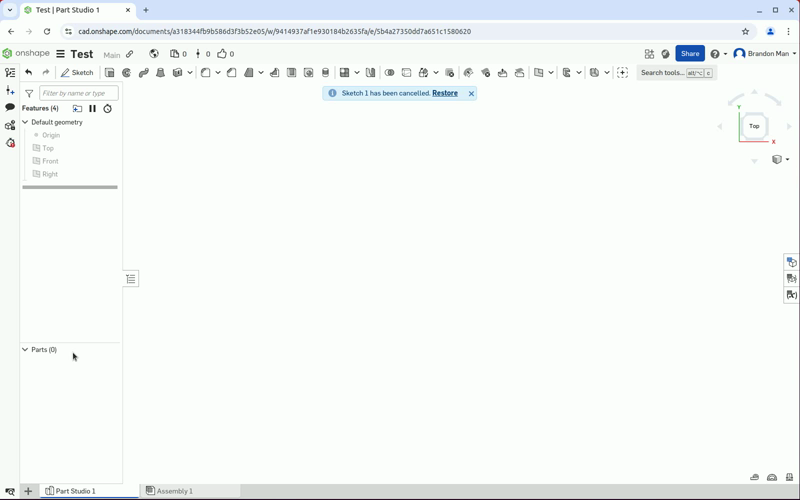
key_down(shift)
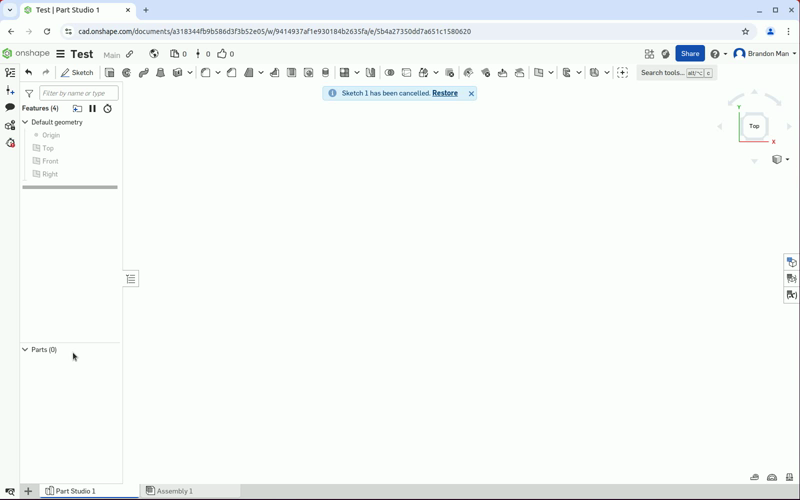
key(up)
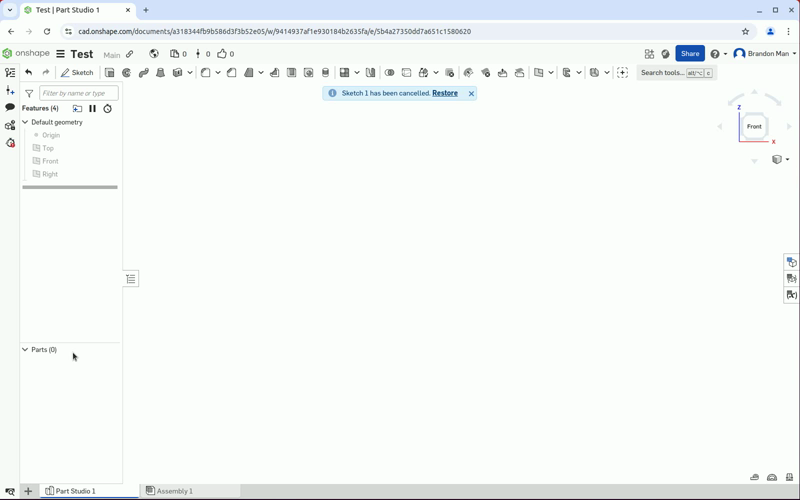
key_up(shift)
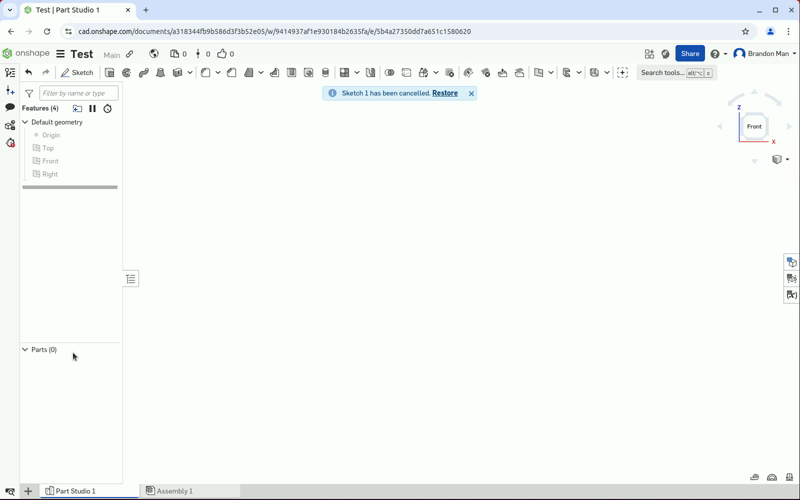
mouse_move(73, 352)
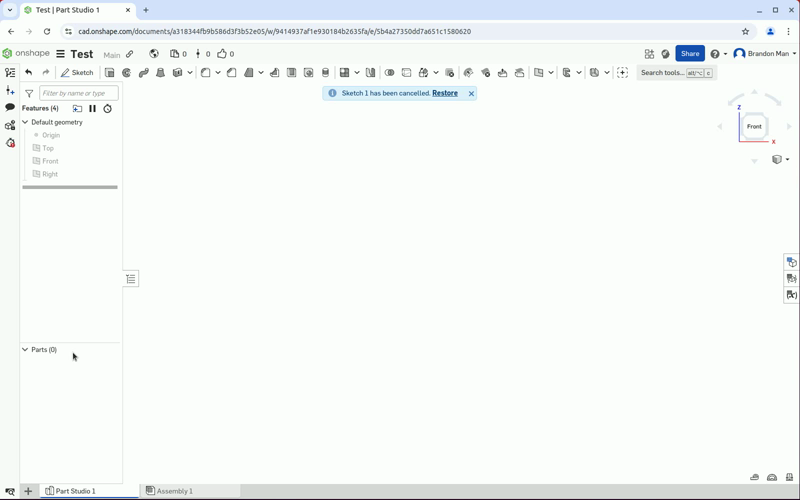
key(shift+y)
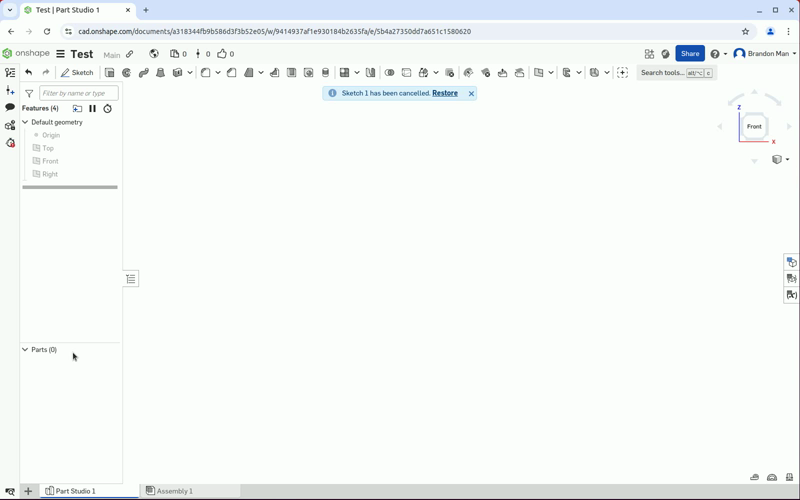
key(shift+s)
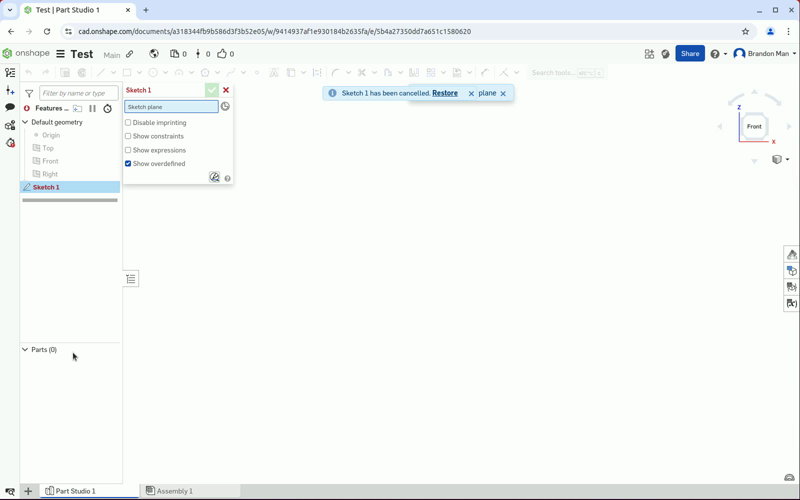
mouse_move(73, 163)
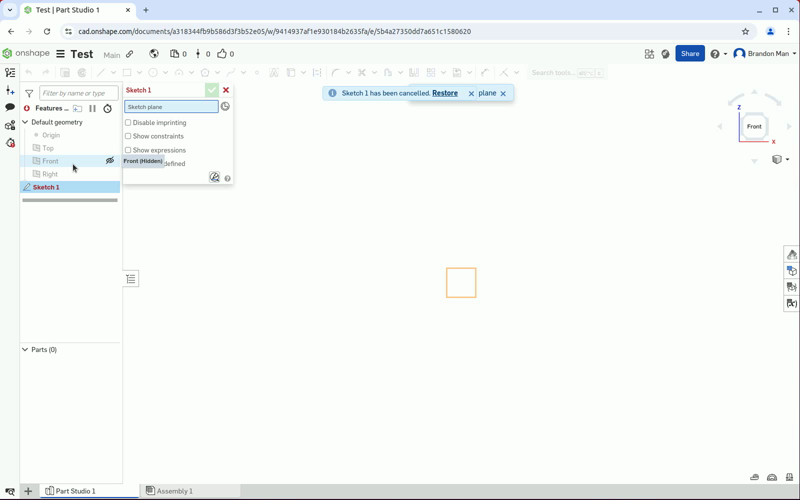
click(73, 163)
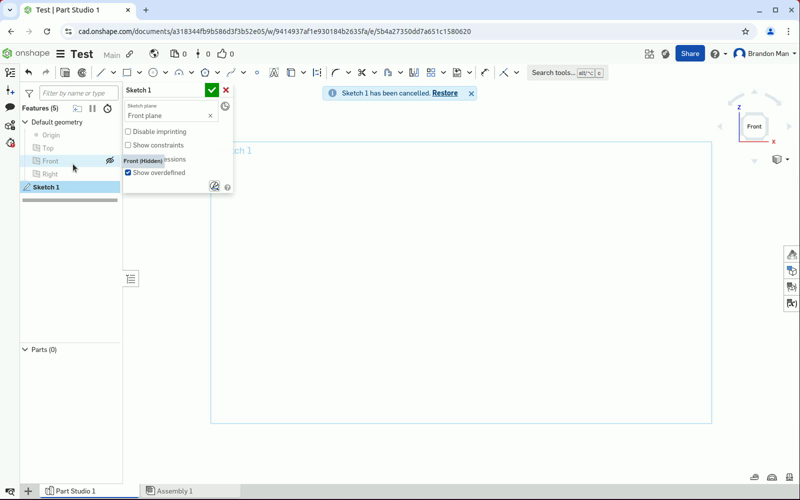
mouse_move(73, 352)
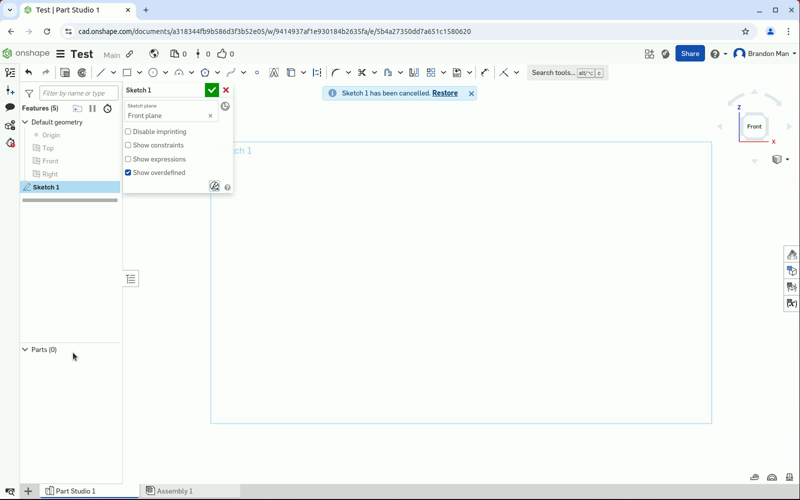
key(y)
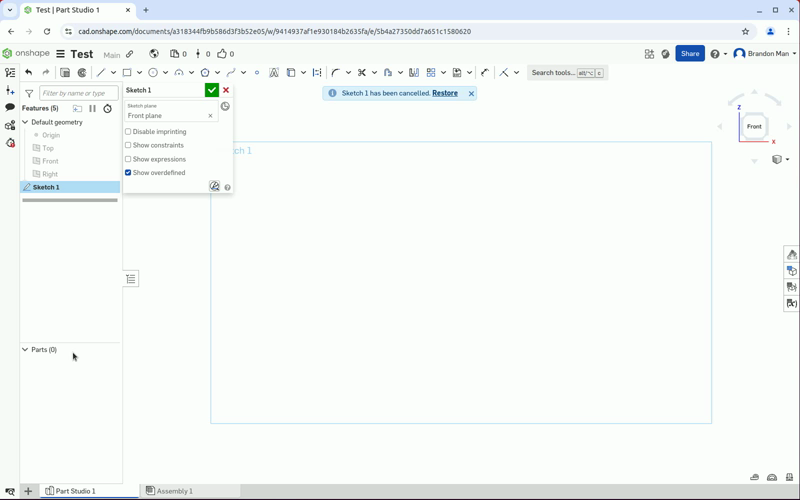
key(l)
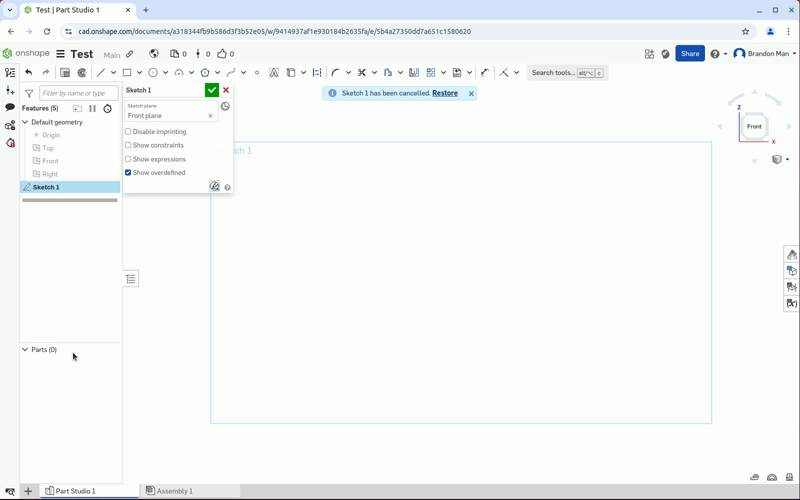
key_down(shift)
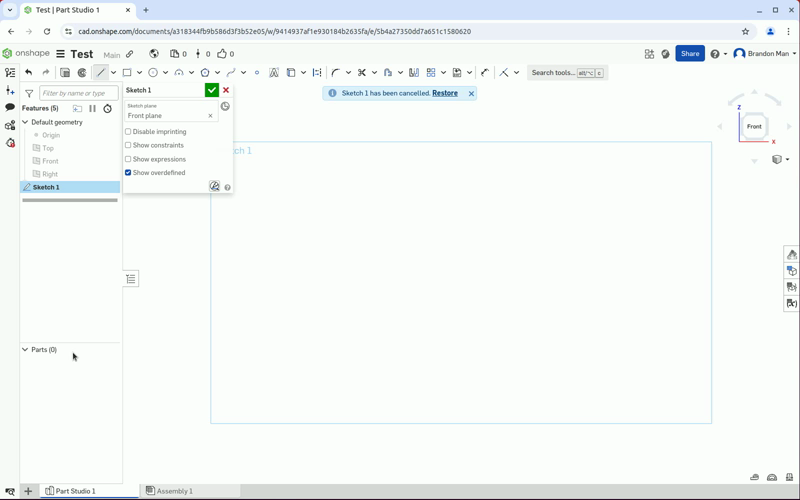
mouse_move(382, 339)
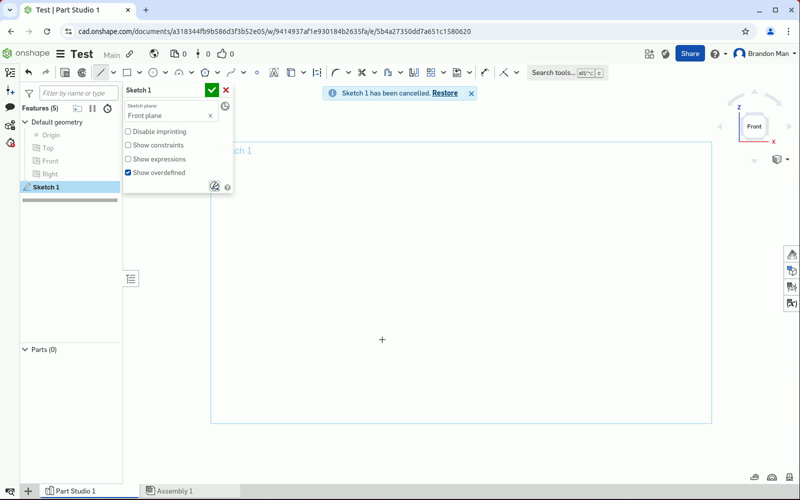
click(382, 339)
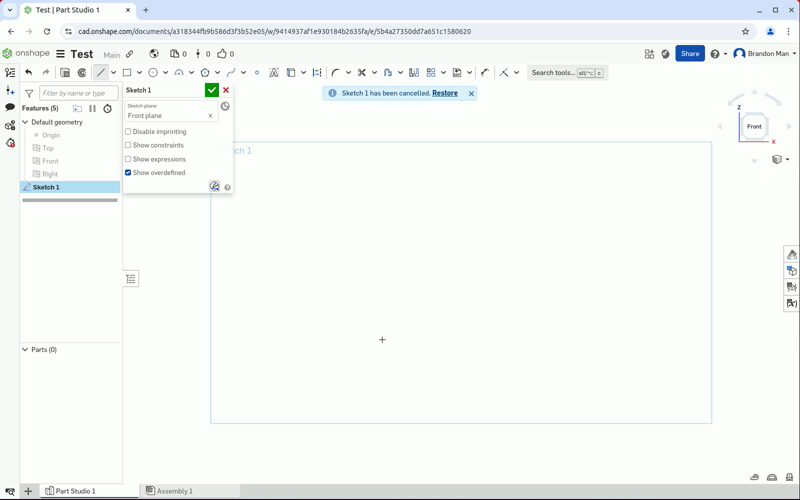
key_up(shift)
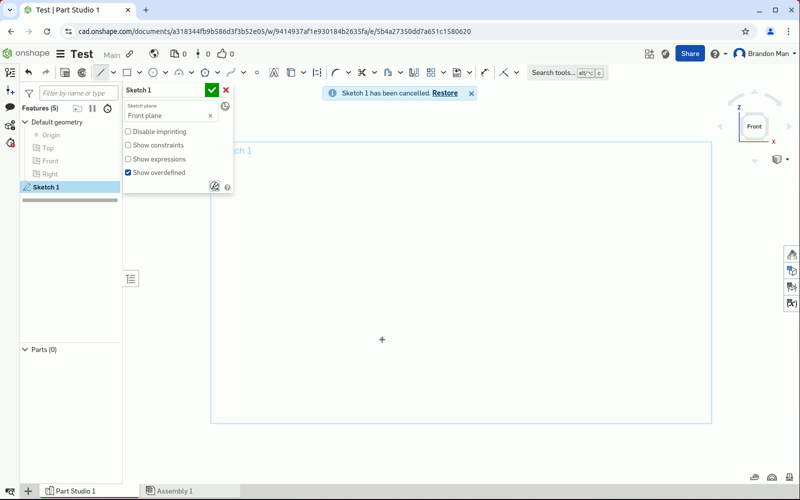
key_down(shift)
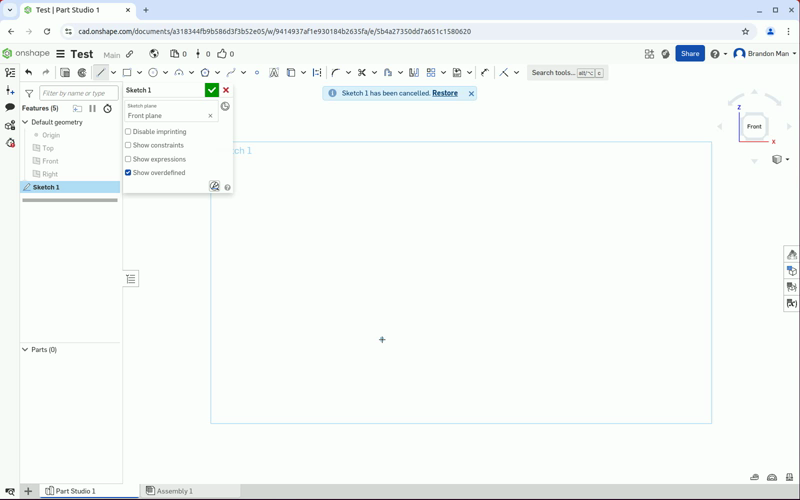
mouse_move(537, 339)
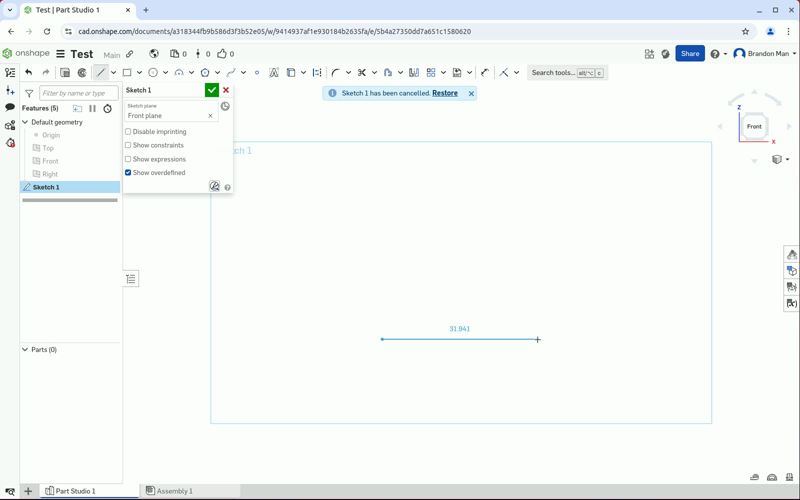
click(537, 339)
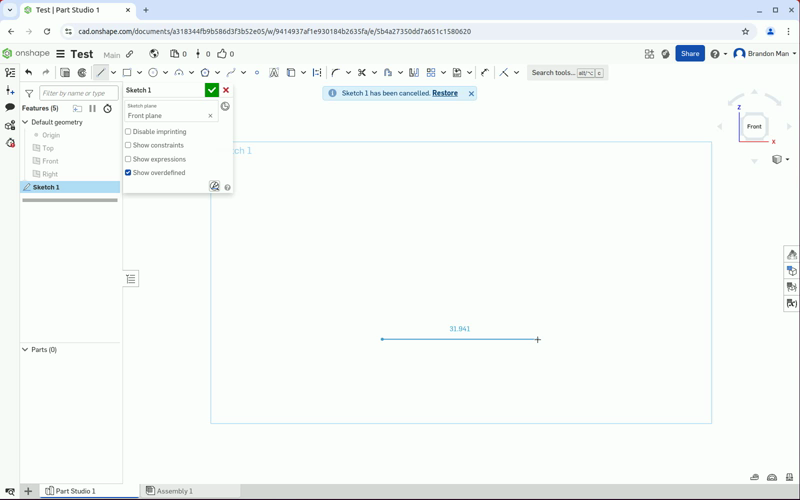
key_up(shift)
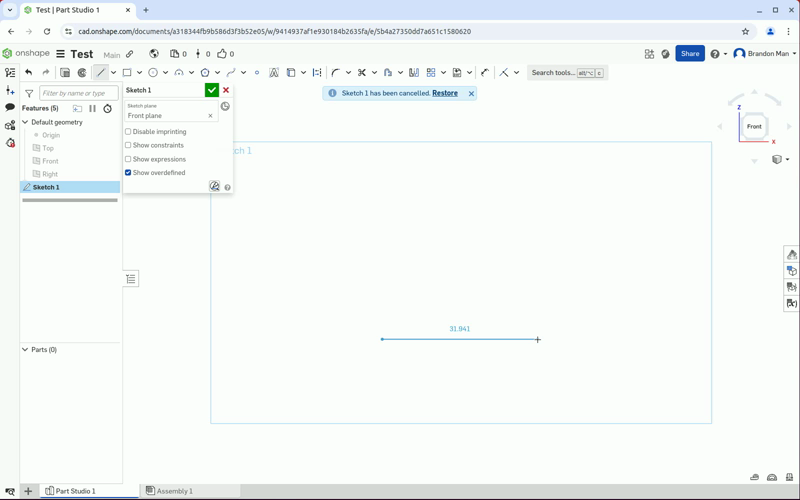
key_down(shift)
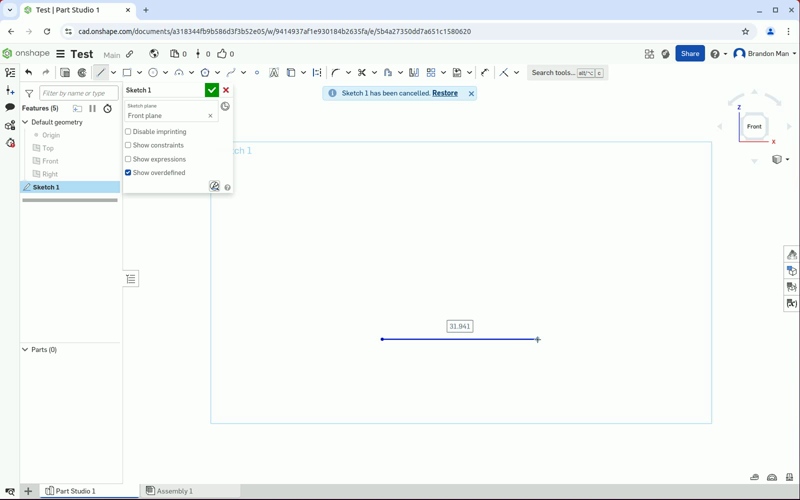
mouse_move(537, 272)
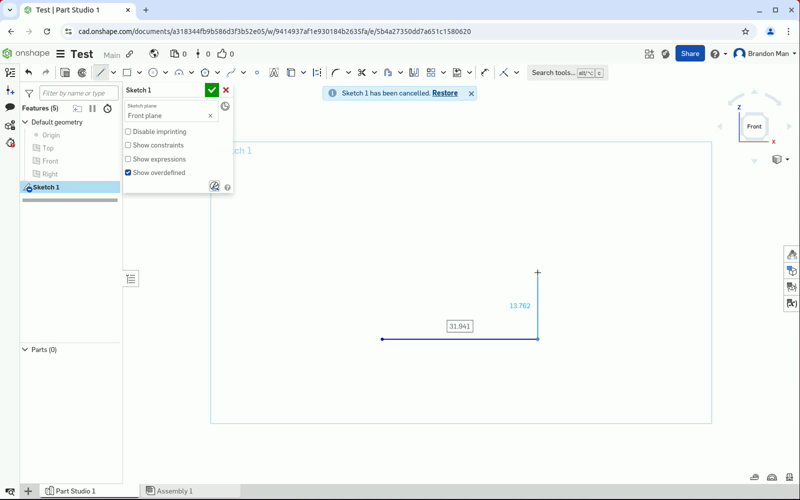
click(537, 272)
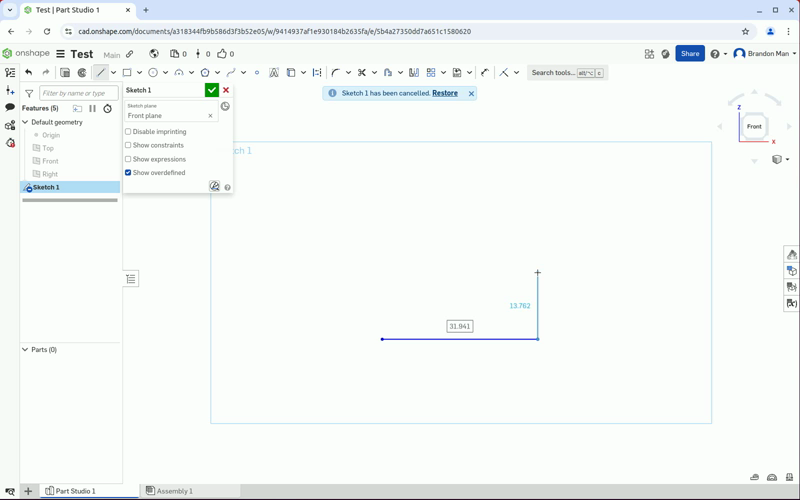
key_up(shift)
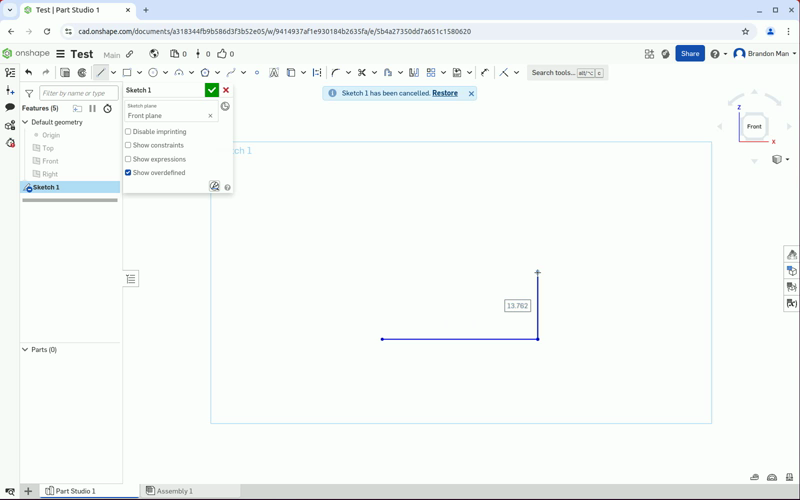
key(esc)
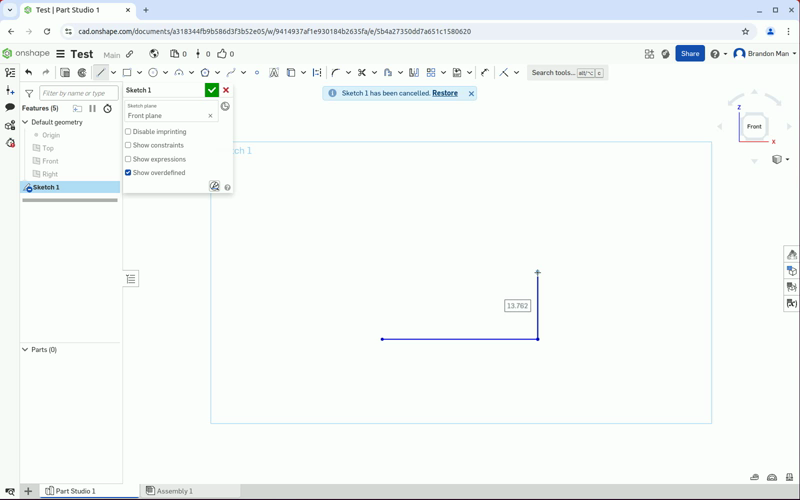
key(a)
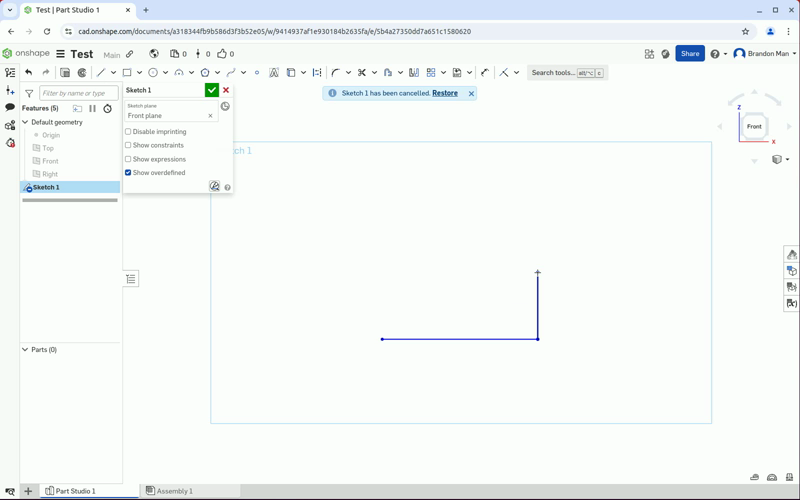
mouse_move(537, 272)
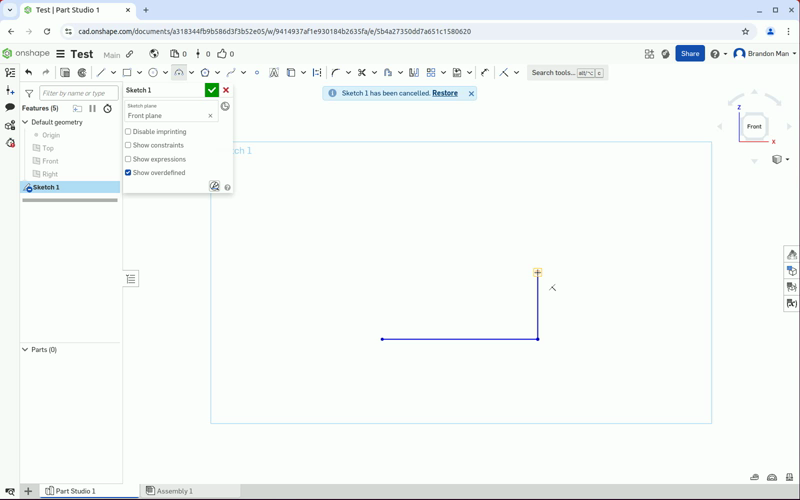
click(537, 272)
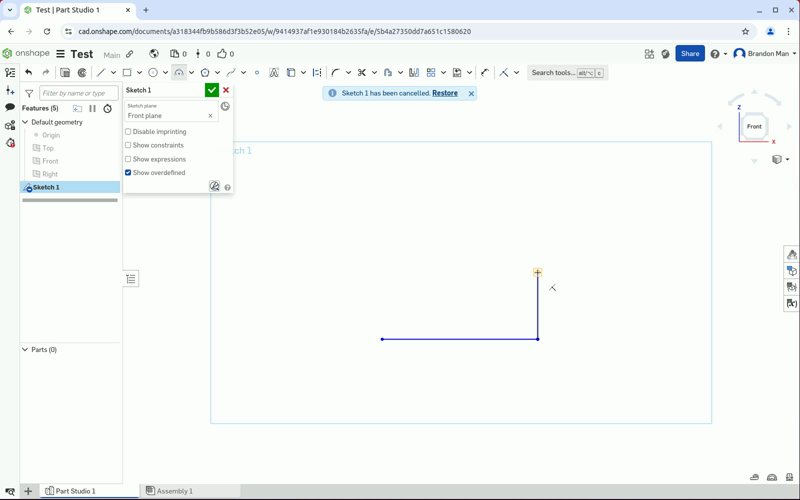
key_down(shift)
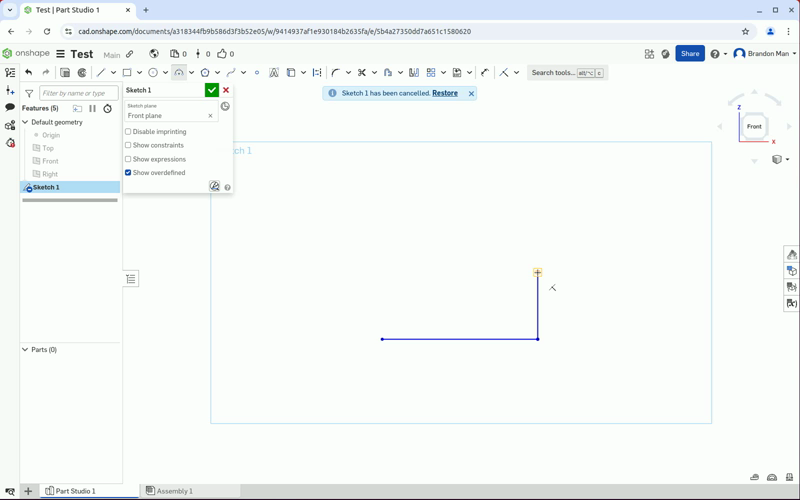
mouse_move(493, 228)
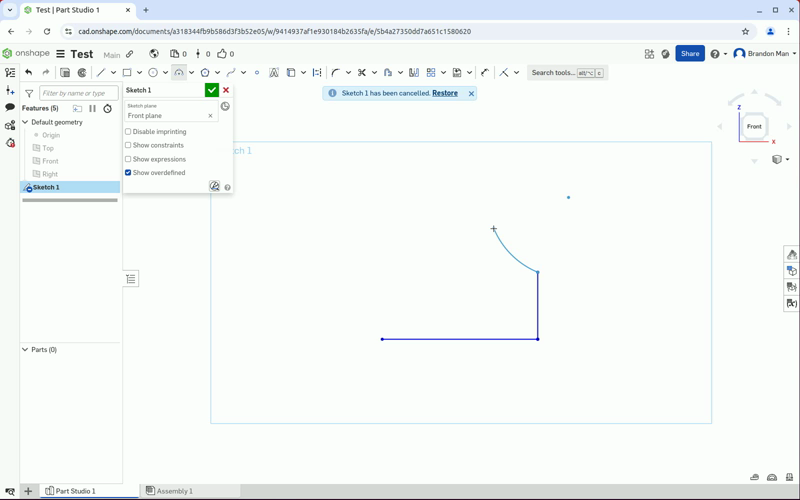
click(493, 228)
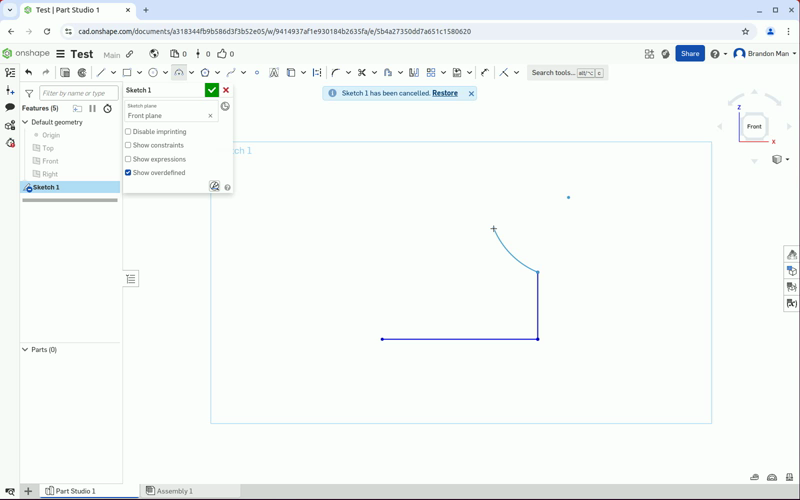
mouse_move(506, 259)
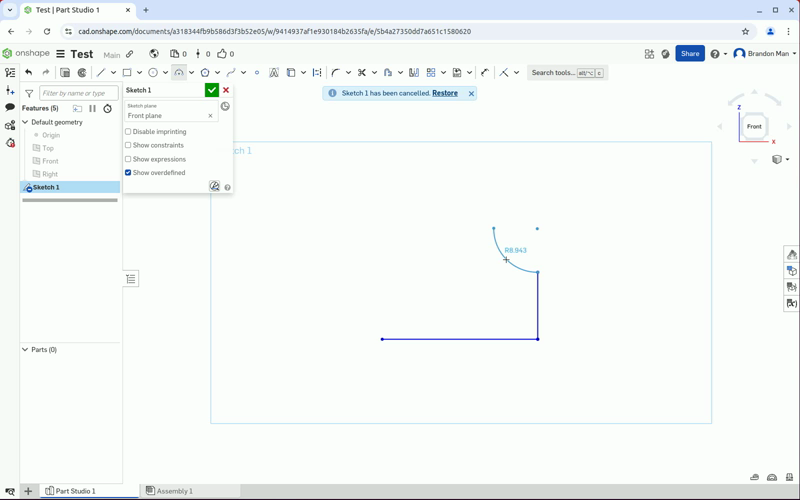
click(506, 259)
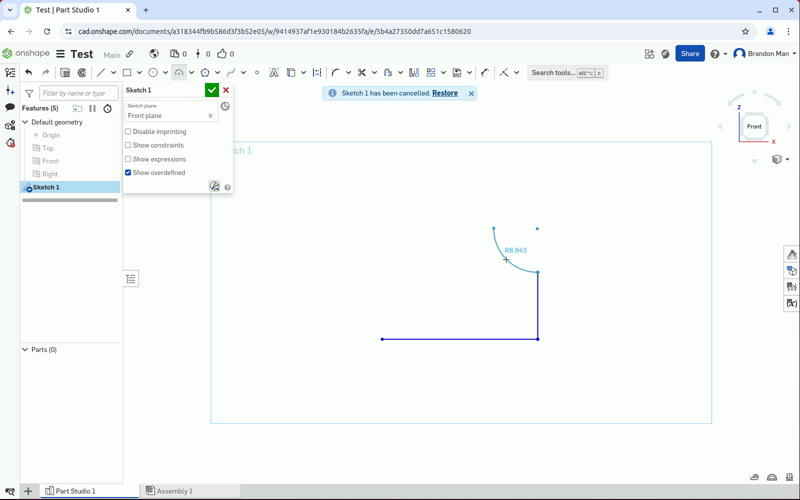
key_up(shift)
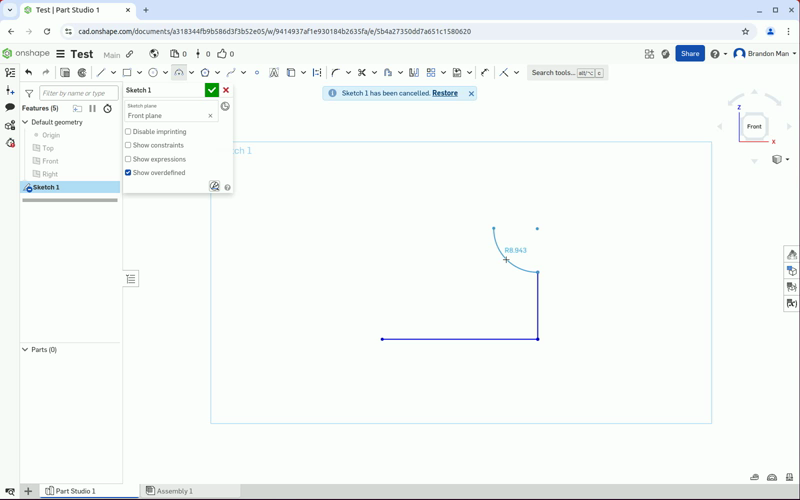
key(esc)
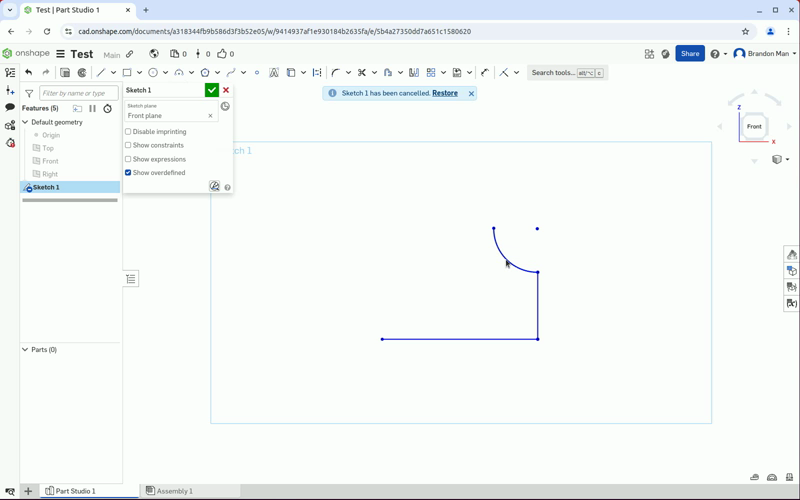
key(l)
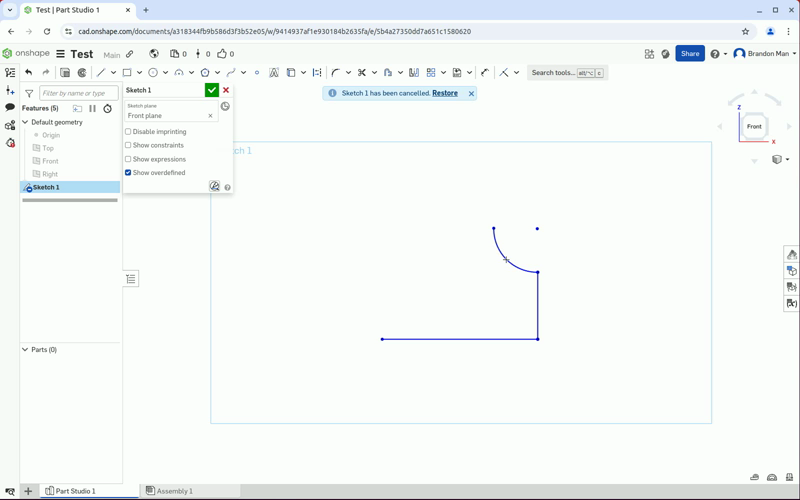
mouse_move(493, 228)
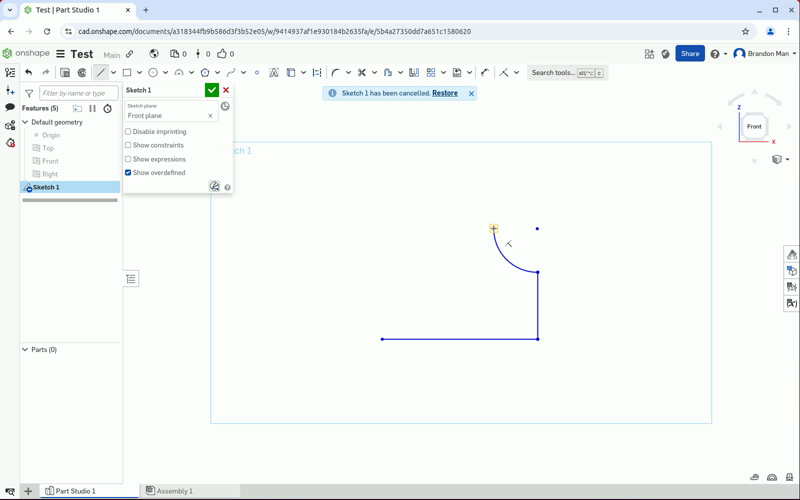
click(493, 228)
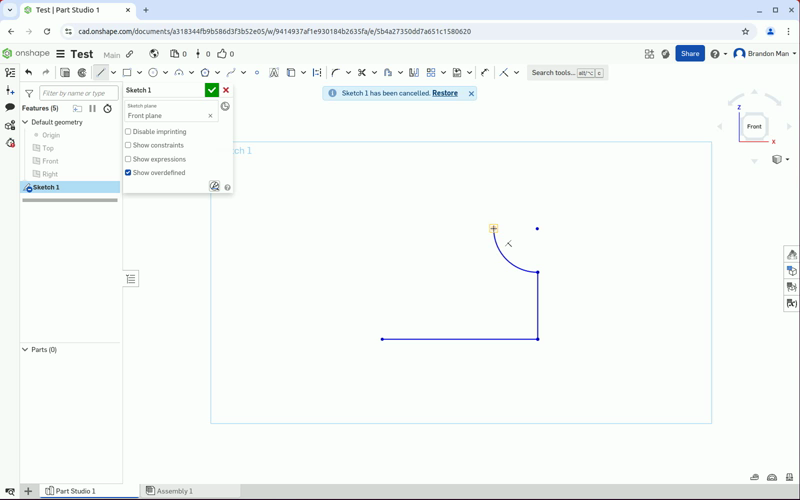
key_down(shift)
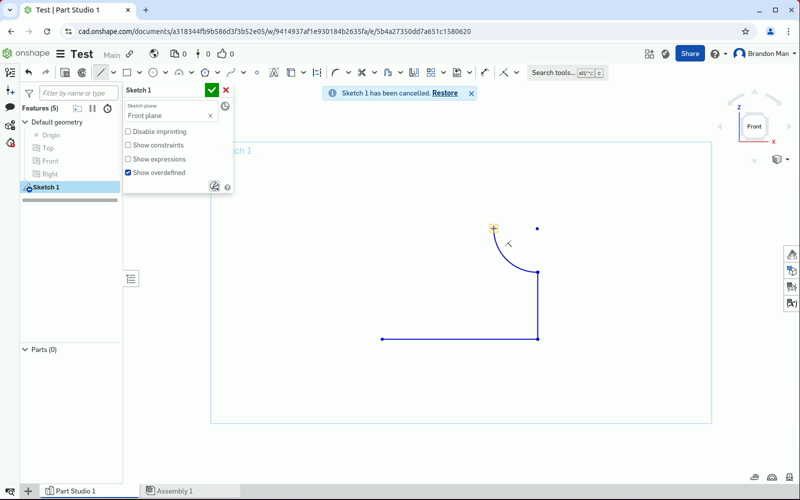
mouse_move(523, 228)
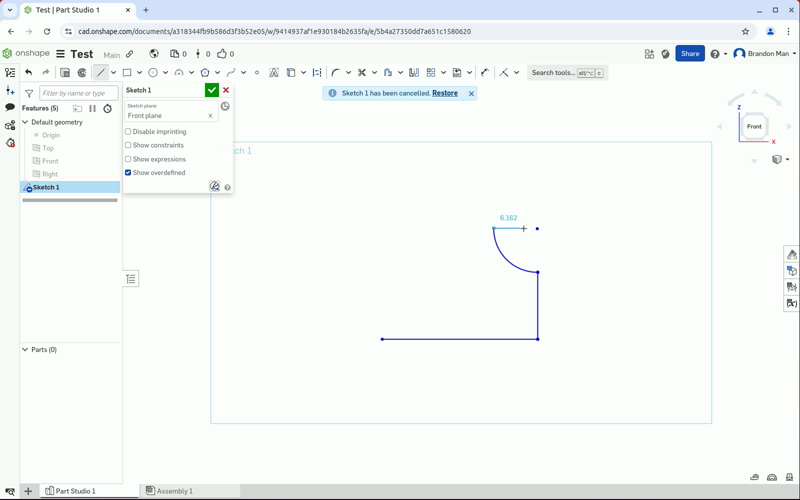
mouse_move(460, 228)
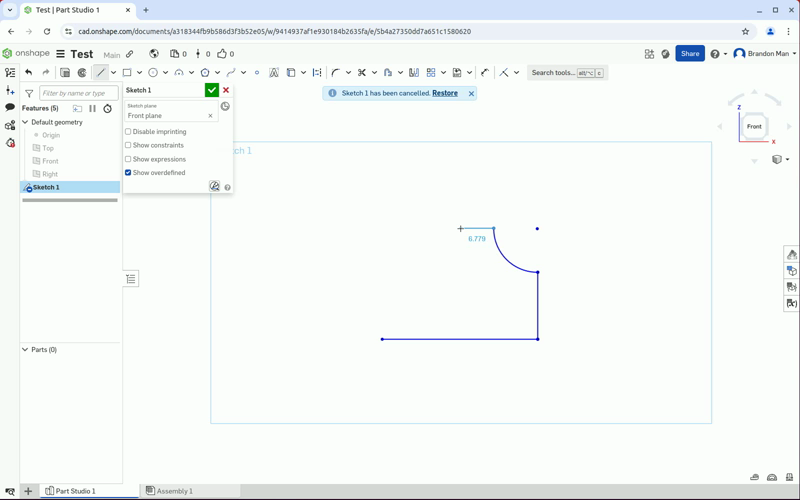
click(460, 228)
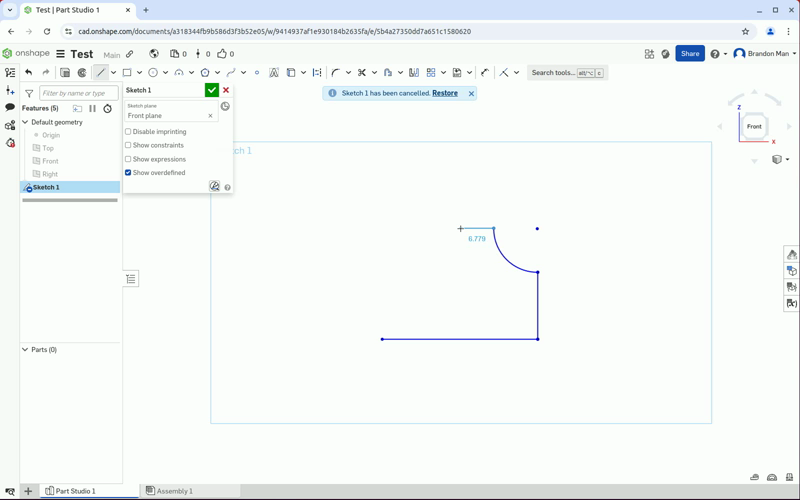
key_up(shift)
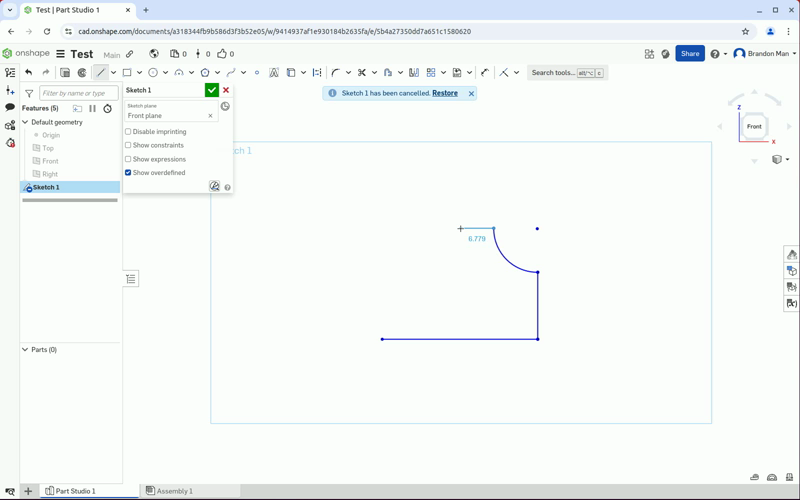
key_down(shift)
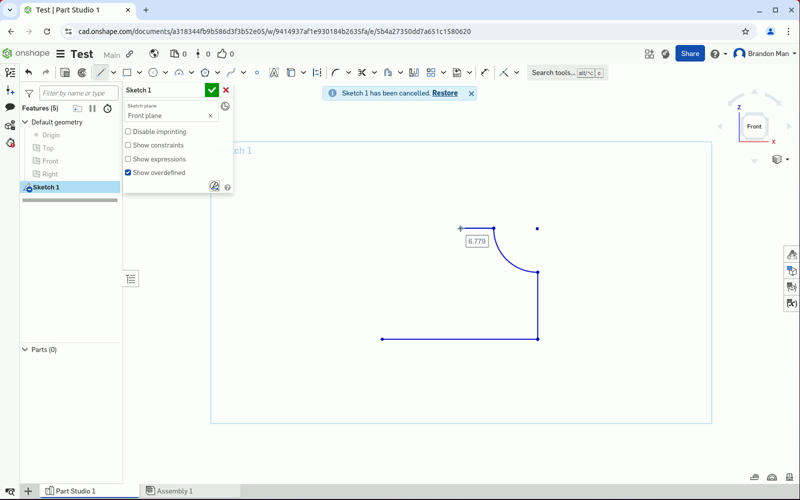
mouse_move(382, 228)
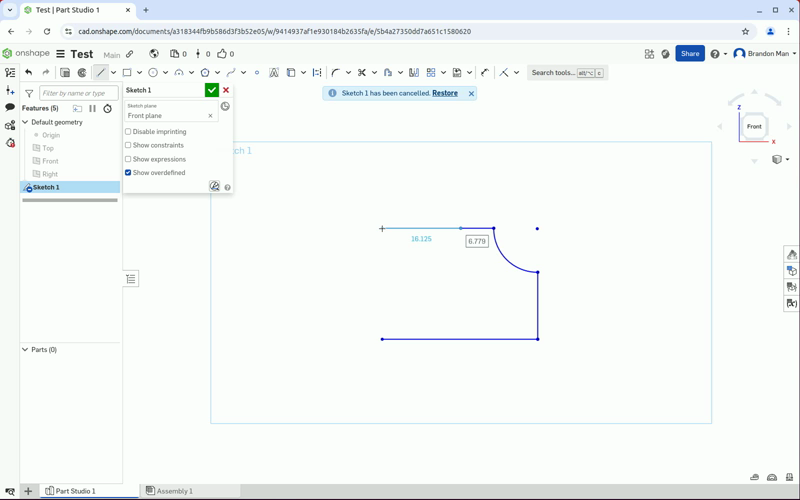
click(382, 228)
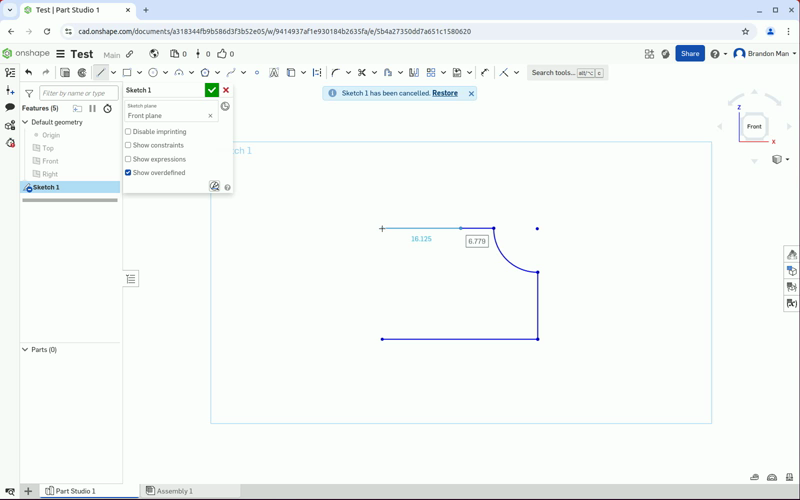
key_up(shift)
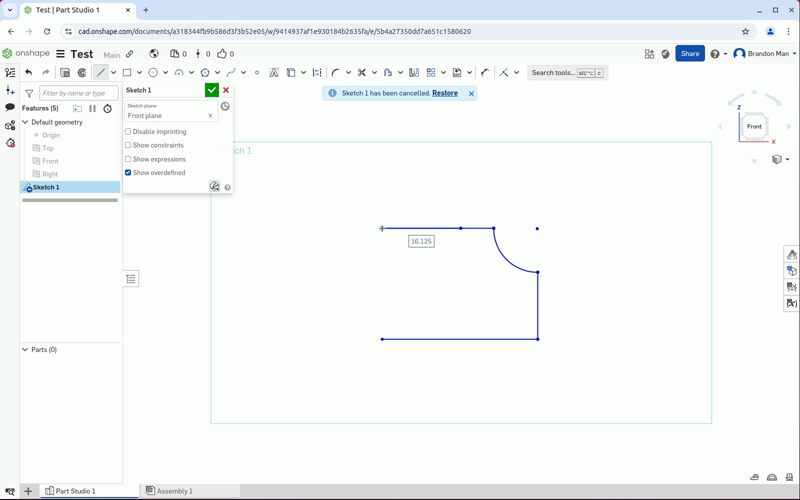
key_down(shift)
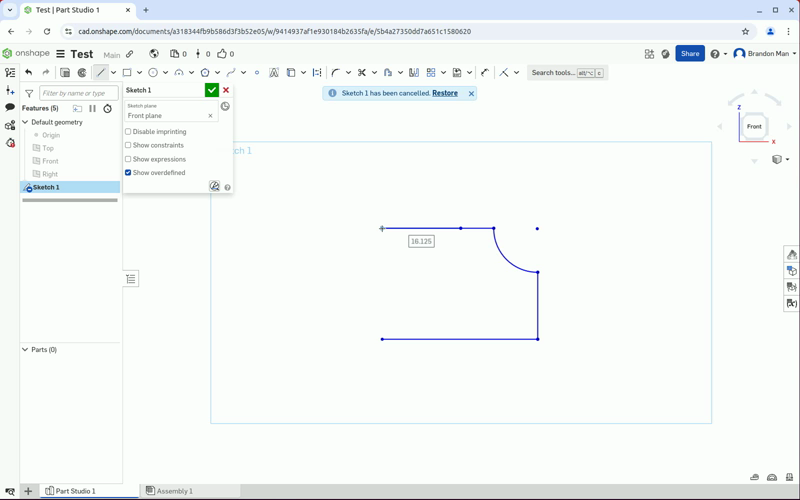
mouse_move(382, 339)
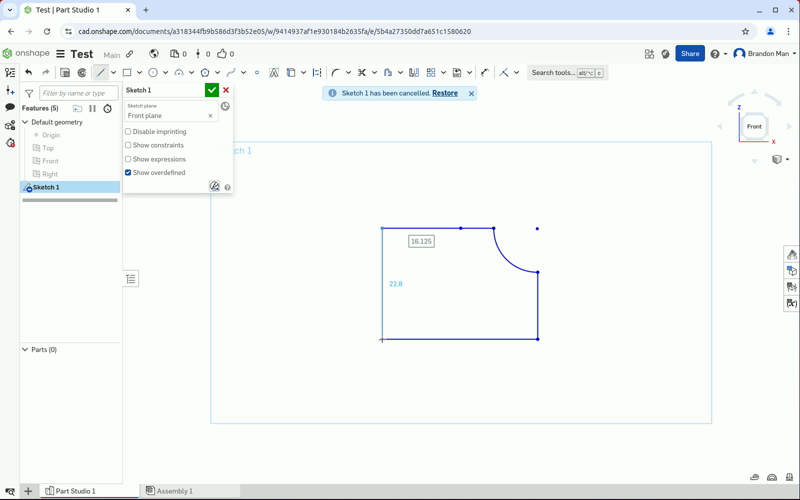
key_up(shift)
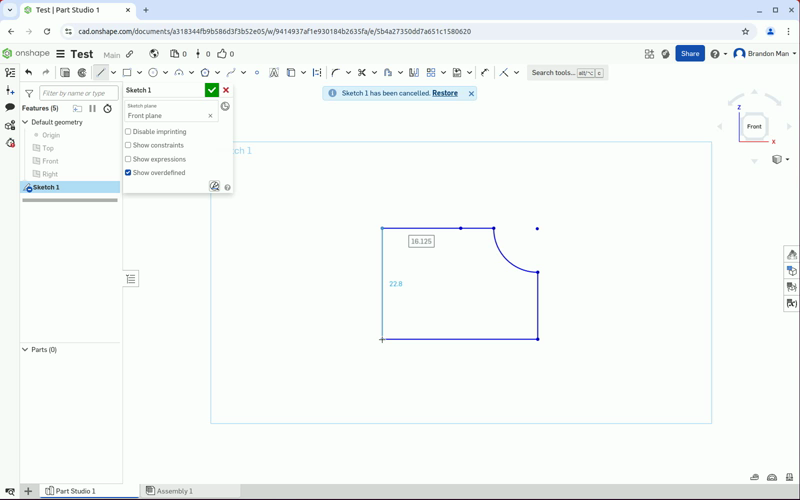
click(382, 339)
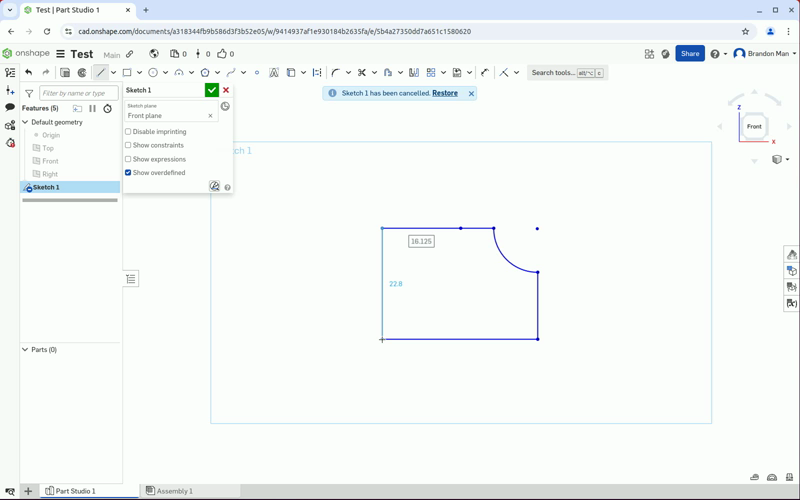
key(esc)
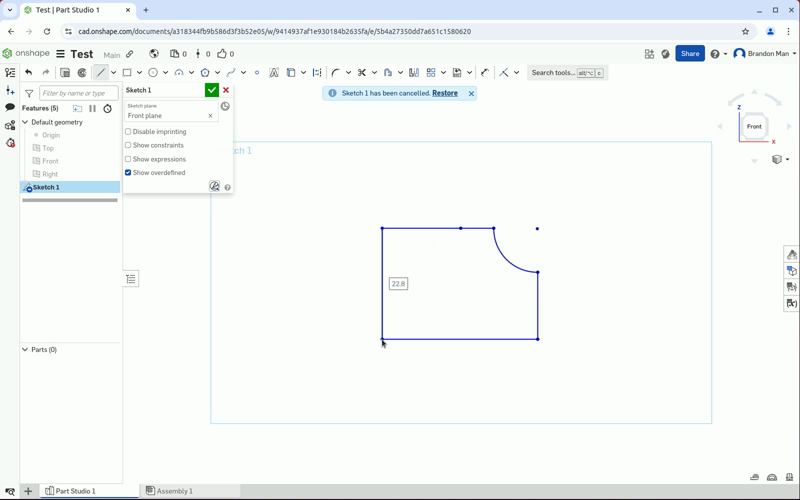
mouse_move(476, 260)
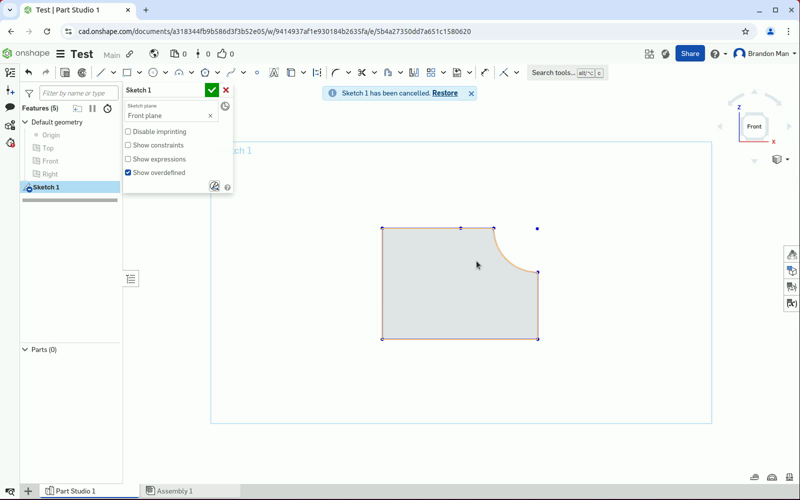
click(476, 260)
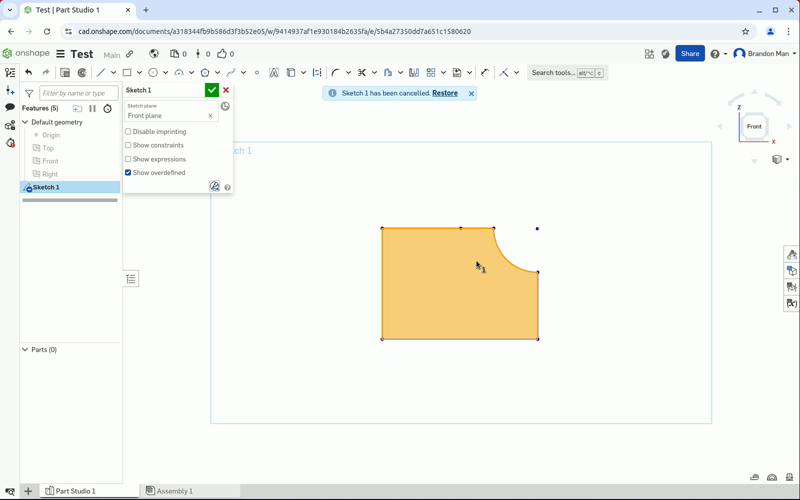
mouse_move(73, 352)
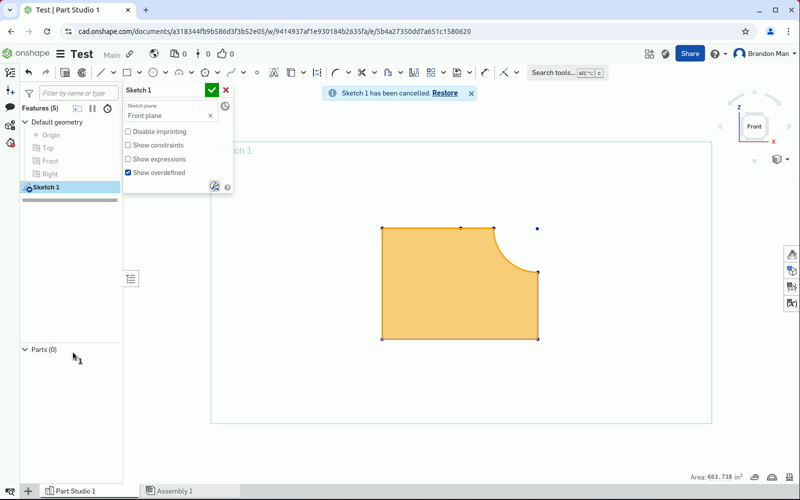
key(shift+y)
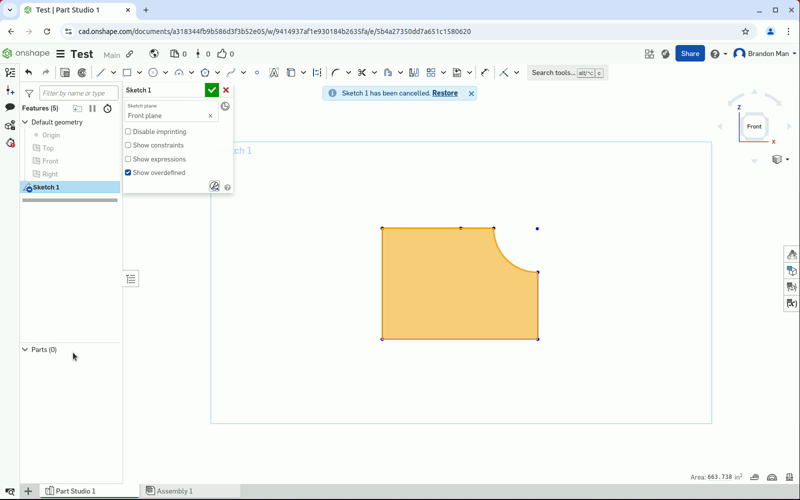
key(shift+e)
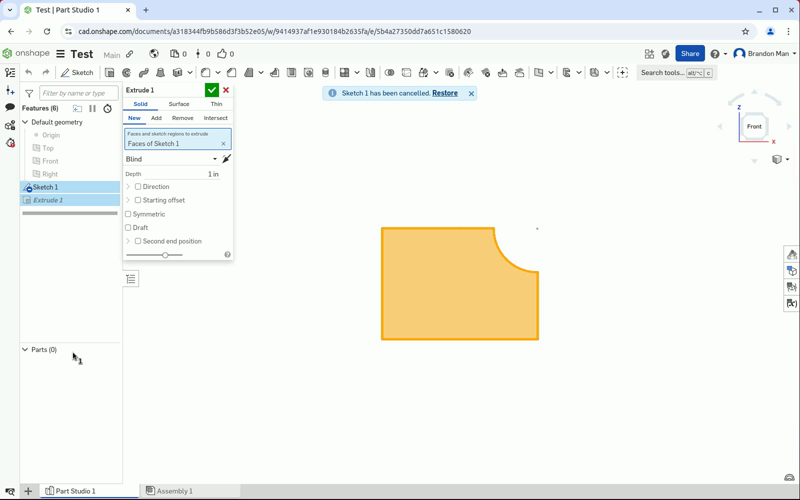
mouse_move(143, 106)
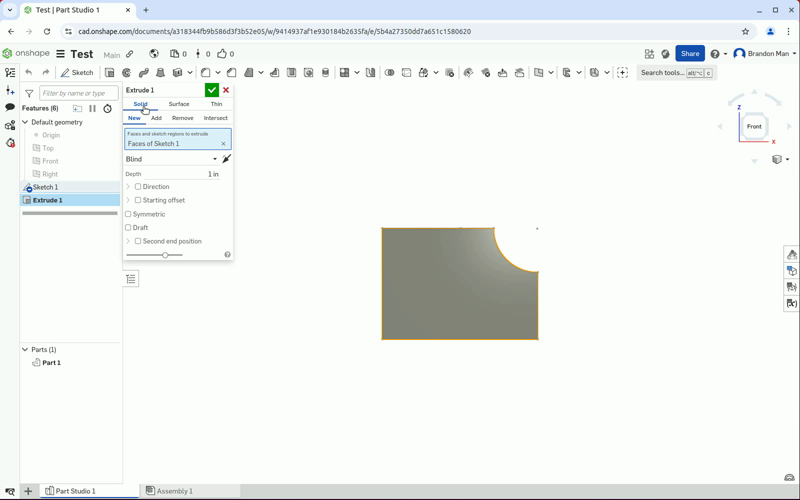
click(143, 106)
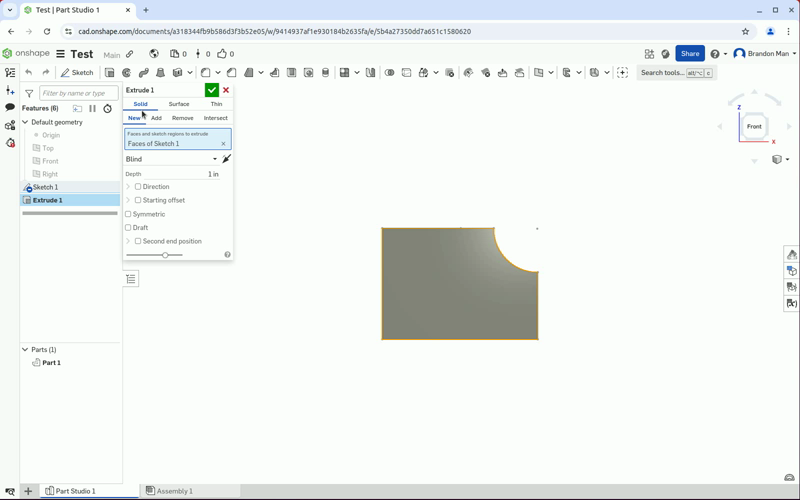
mouse_move(137, 120)
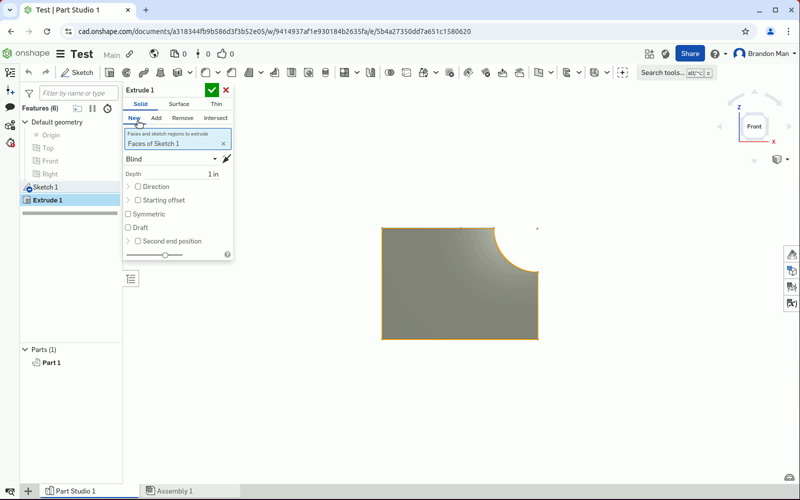
click(137, 120)
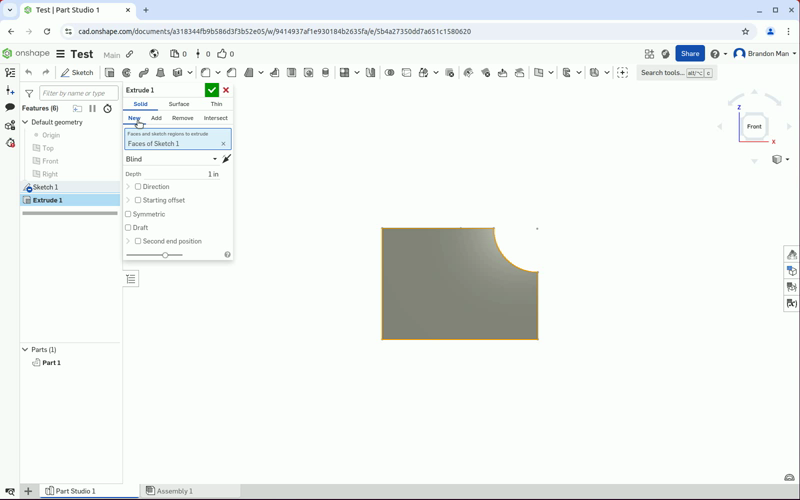
key(tab, 4)
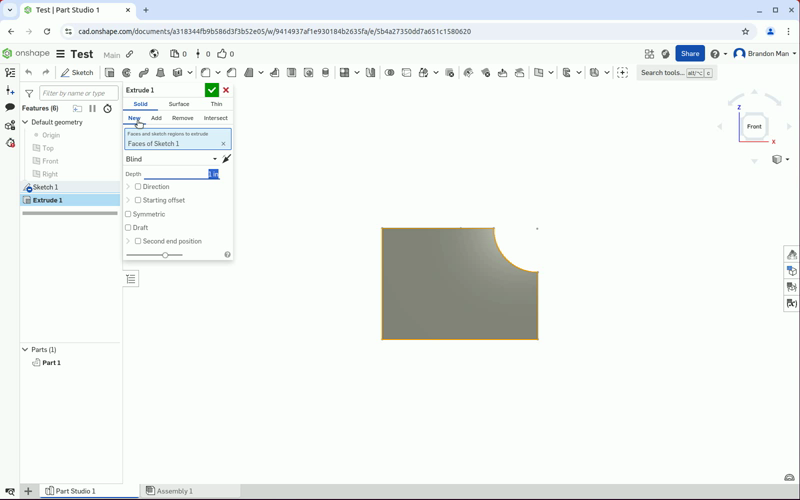
text(8.666)
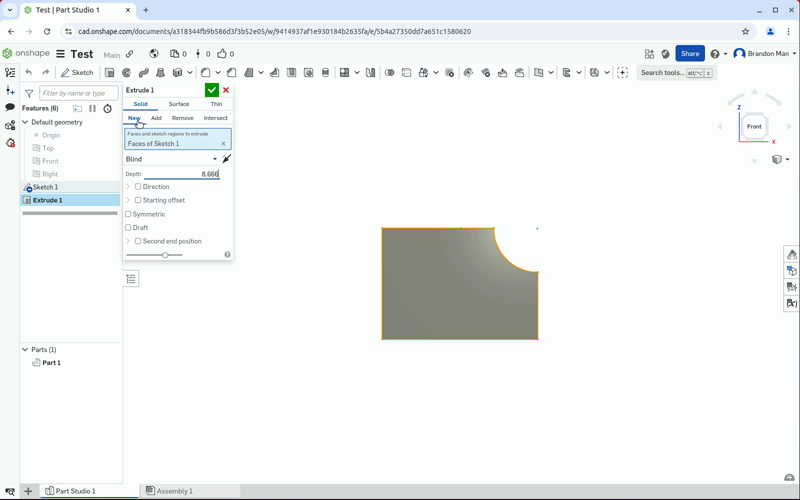
key(tab, 3)
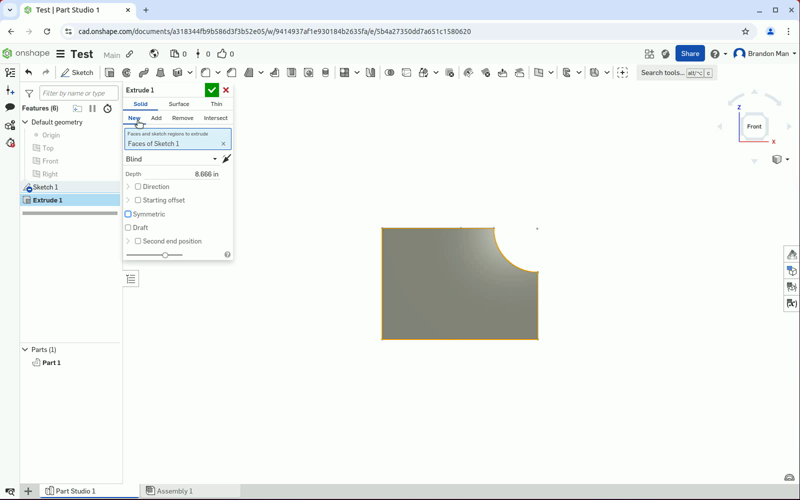
key(space)
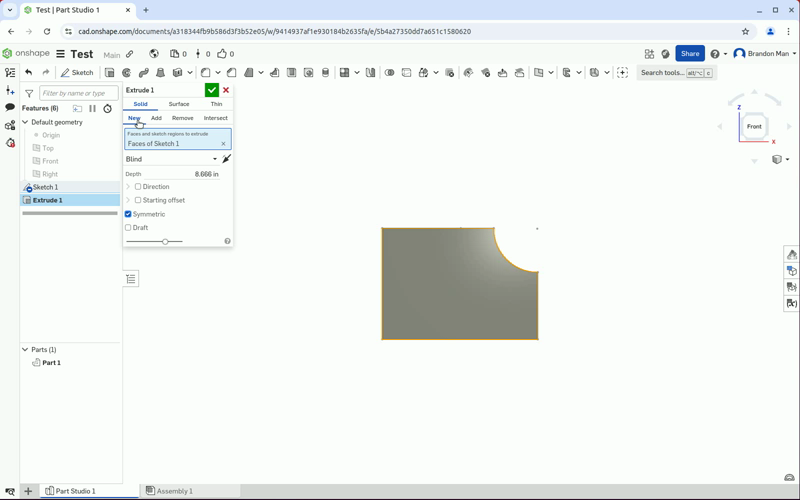
key(enter)
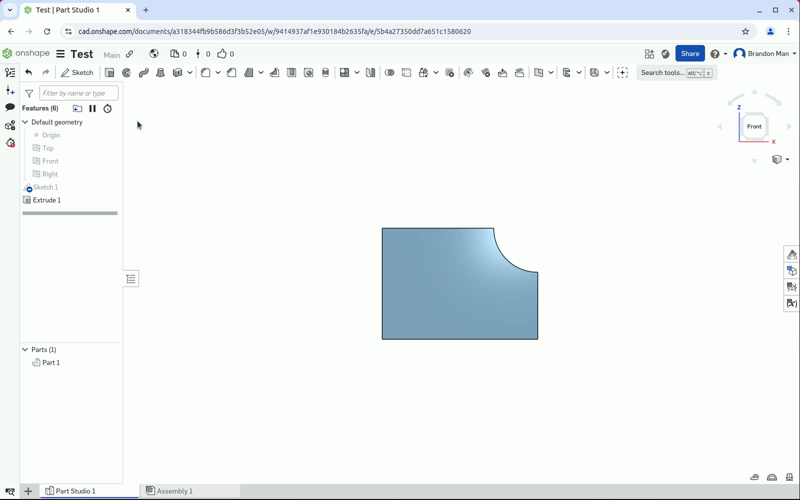
key(shift+h)
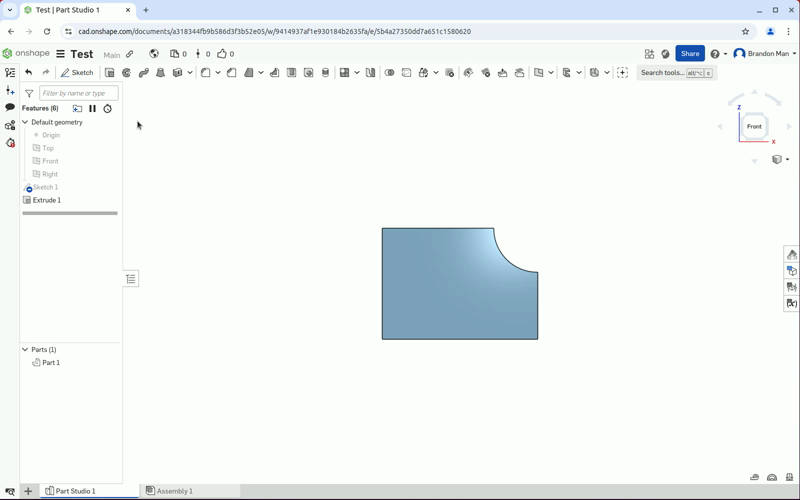
key(shift+h)
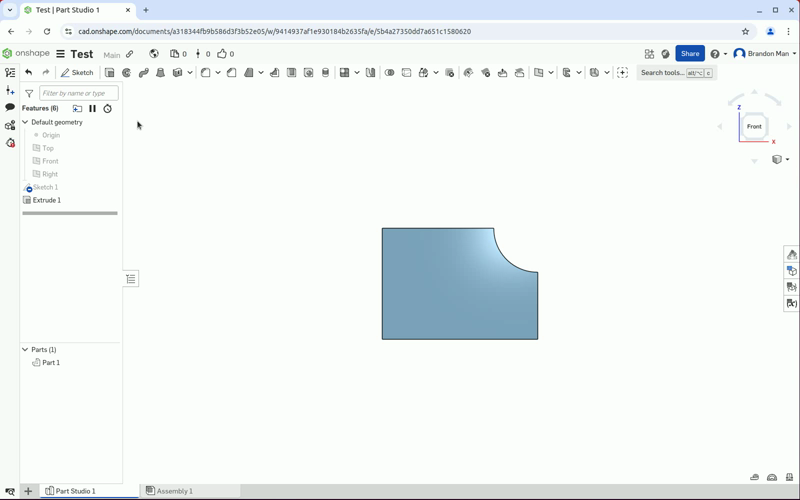
mouse_move(73, 189)
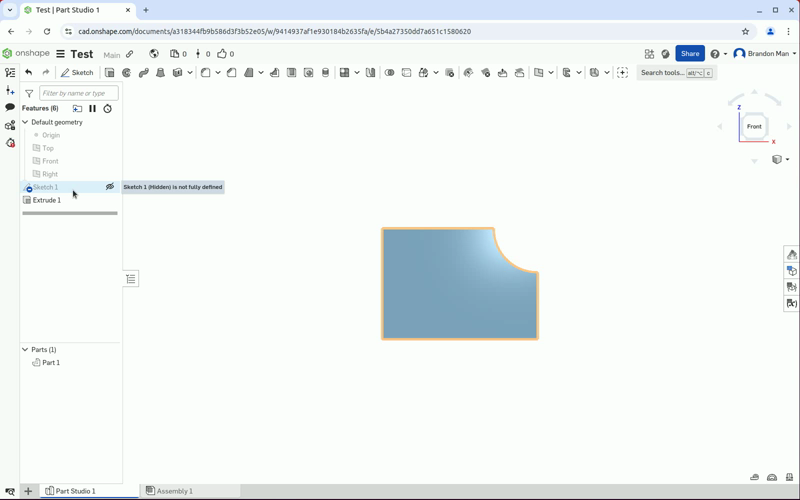
click(73, 189)
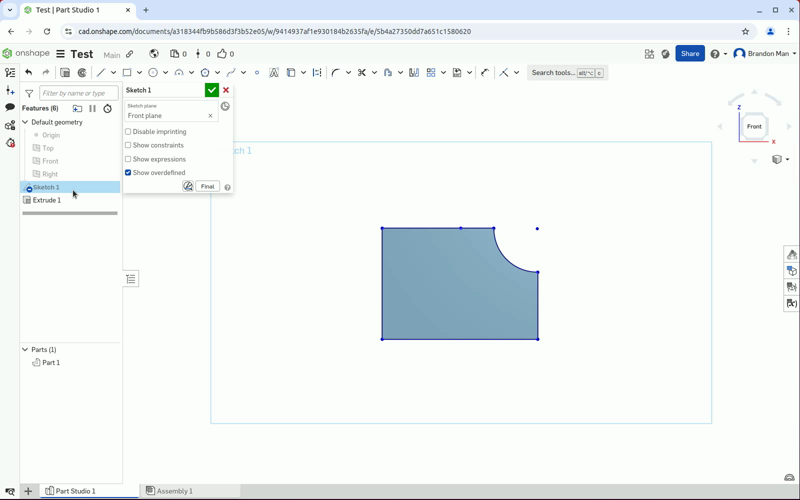
mouse_move(229, 92)
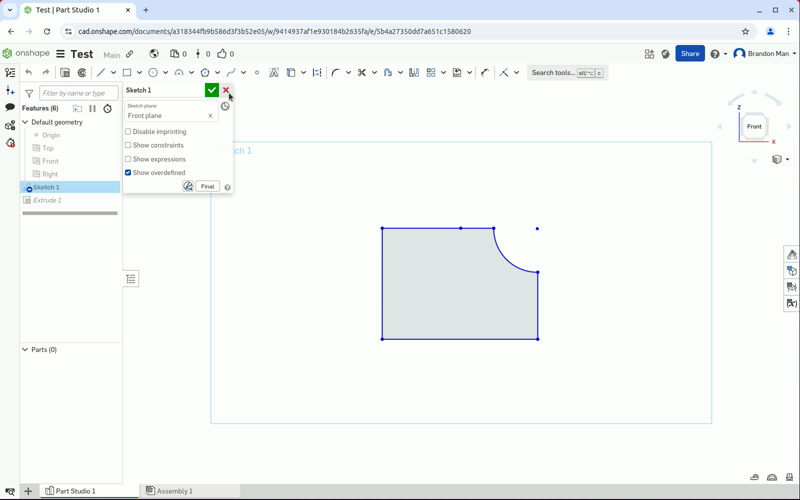
click(229, 92)
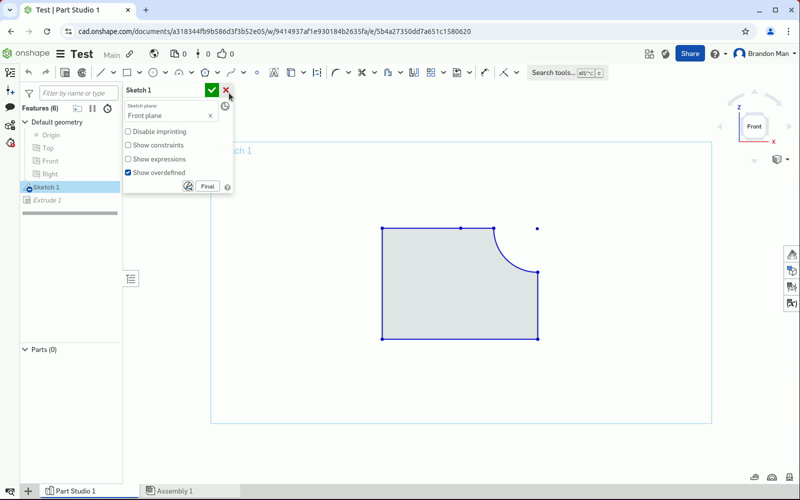
key(shift+s)
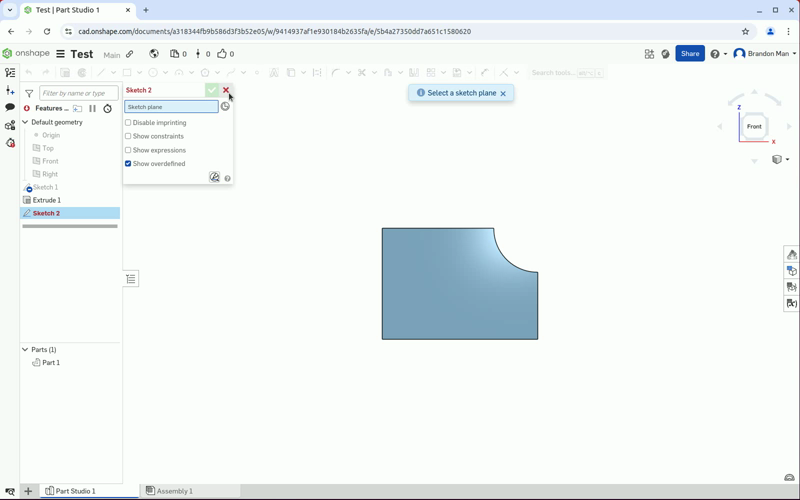
mouse_move(73, 163)
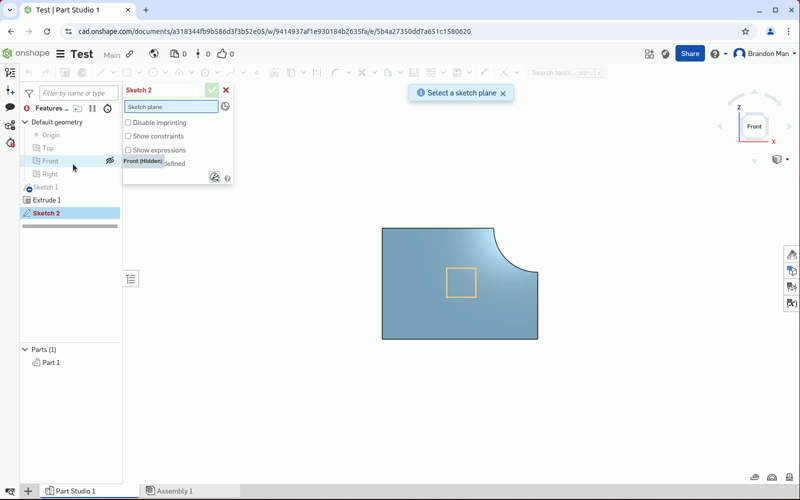
click(73, 163)
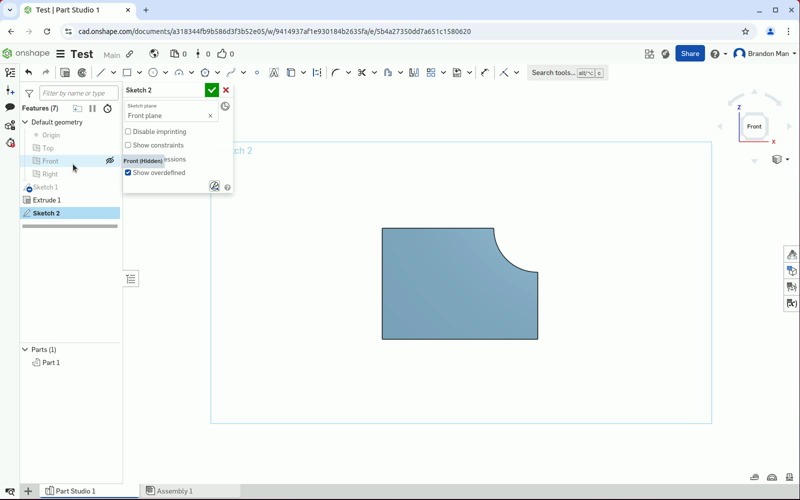
mouse_move(73, 352)
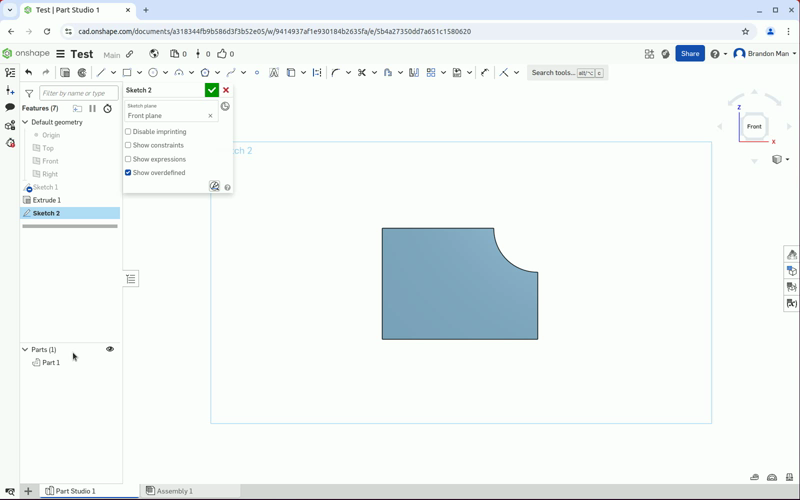
key(y)
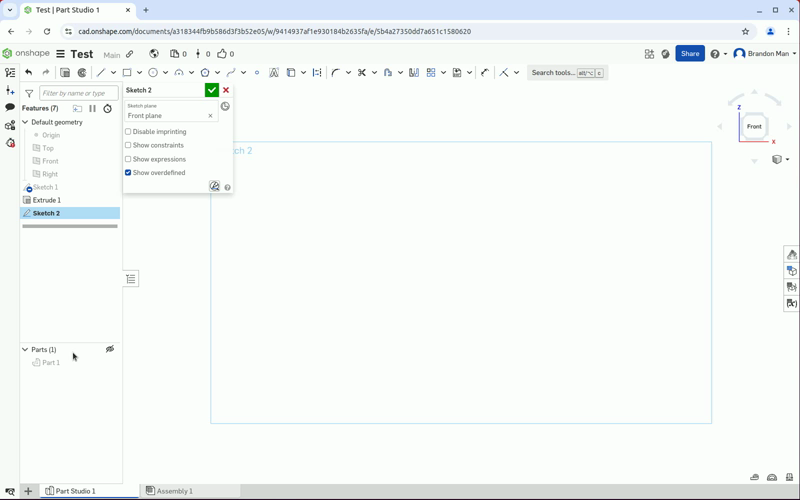
key(l)
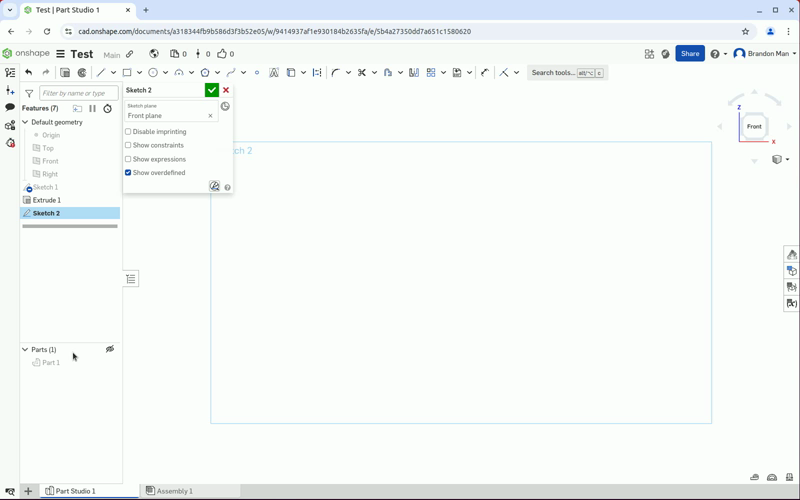
key_down(shift)
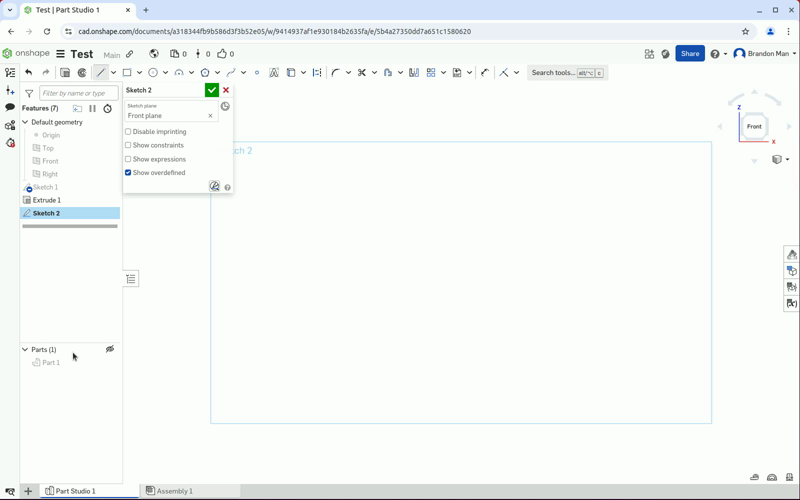
mouse_move(382, 226)
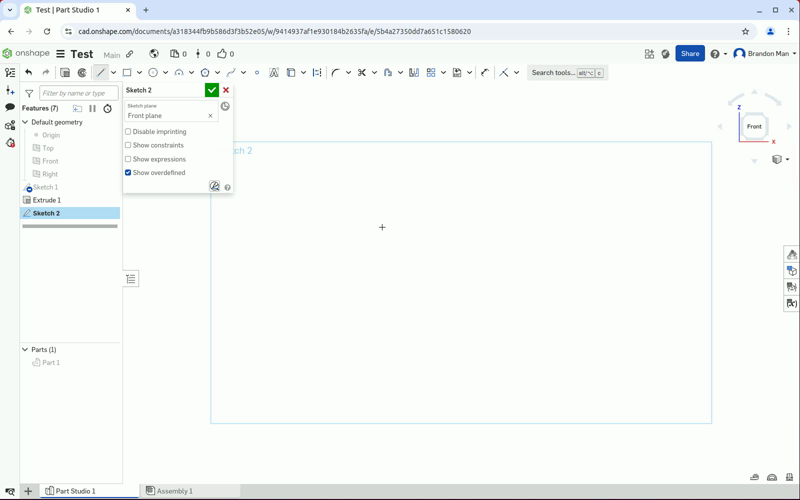
click(382, 226)
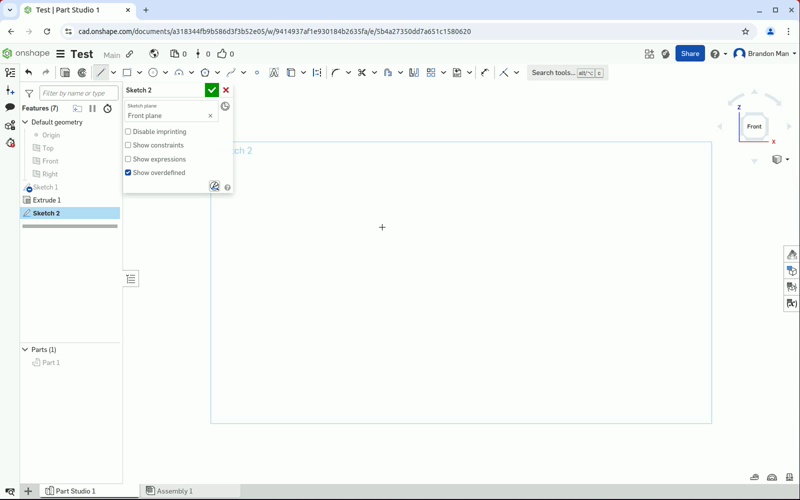
key_up(shift)
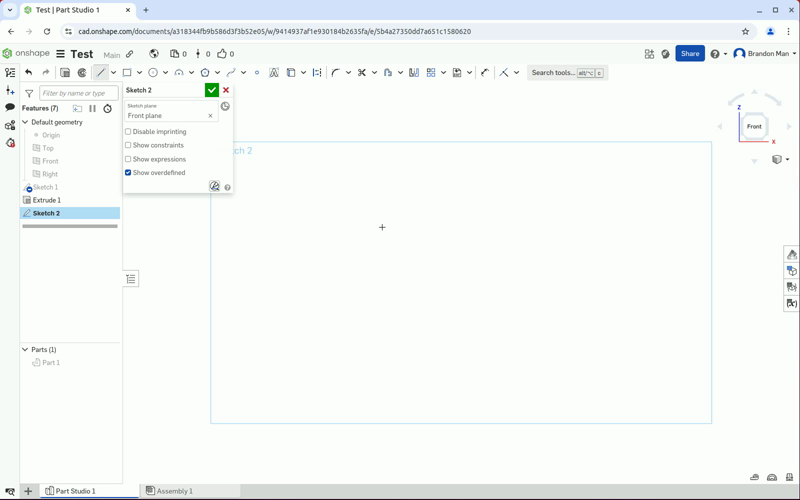
key_down(shift)
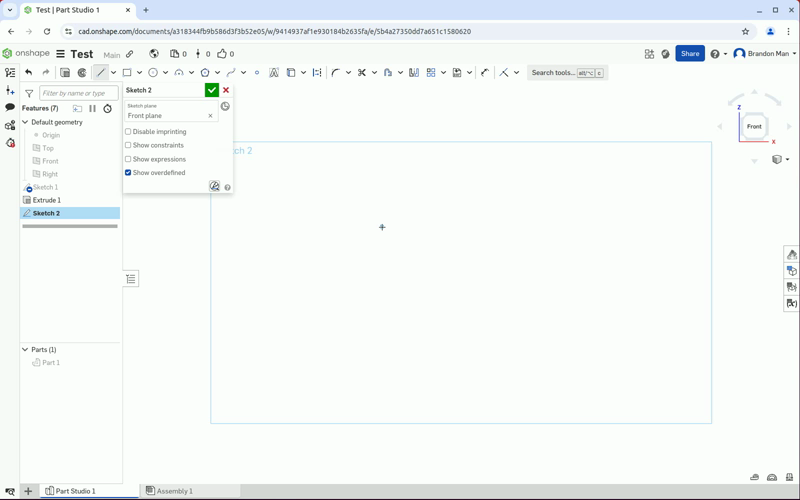
mouse_move(459, 226)
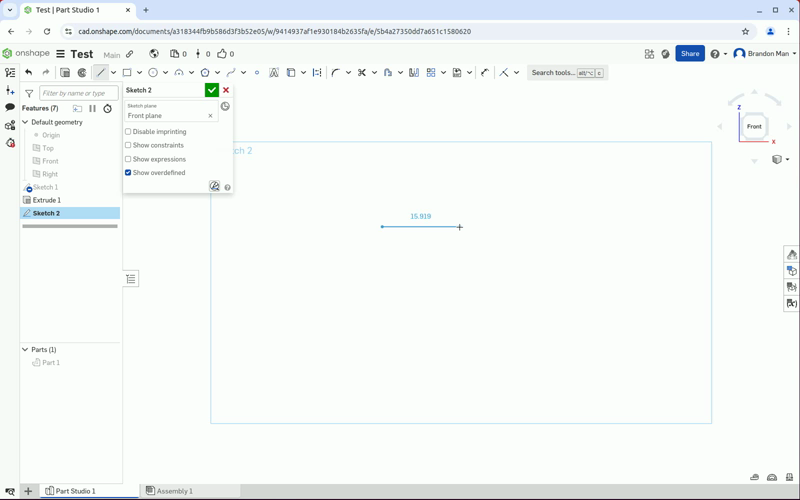
click(459, 226)
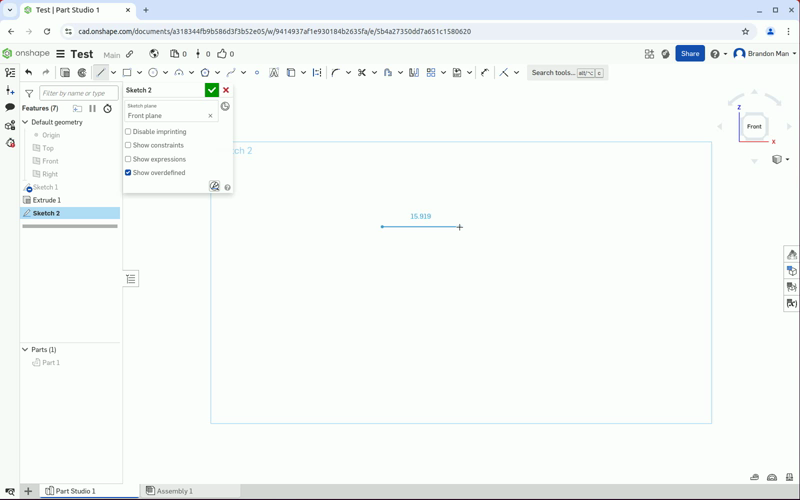
key_up(shift)
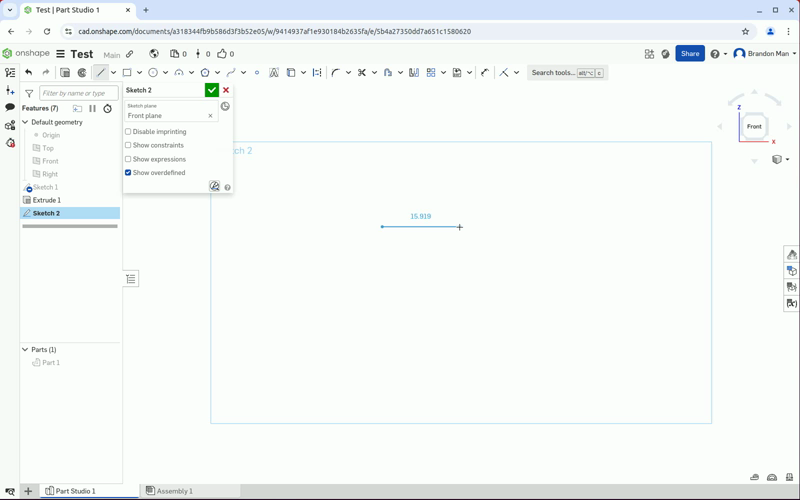
key(esc)
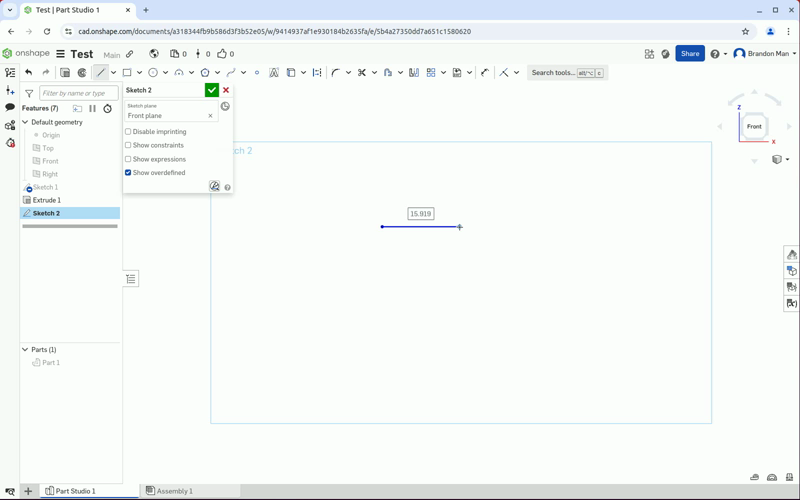
key(a)
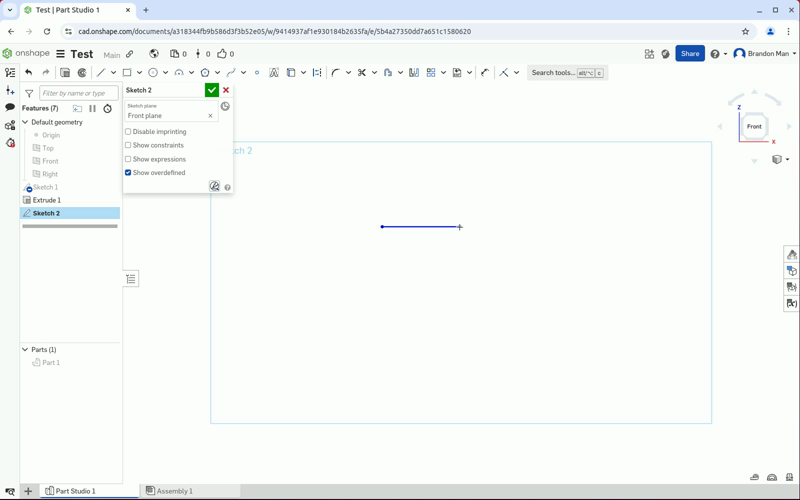
mouse_move(459, 226)
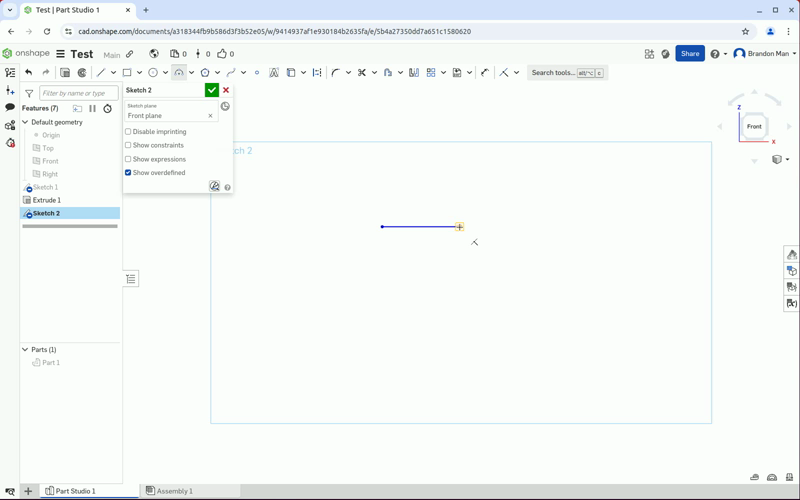
click(459, 226)
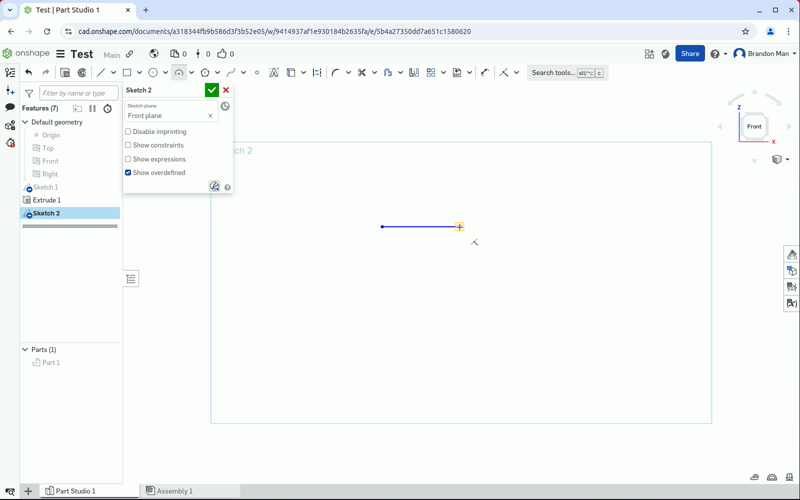
key_down(shift)
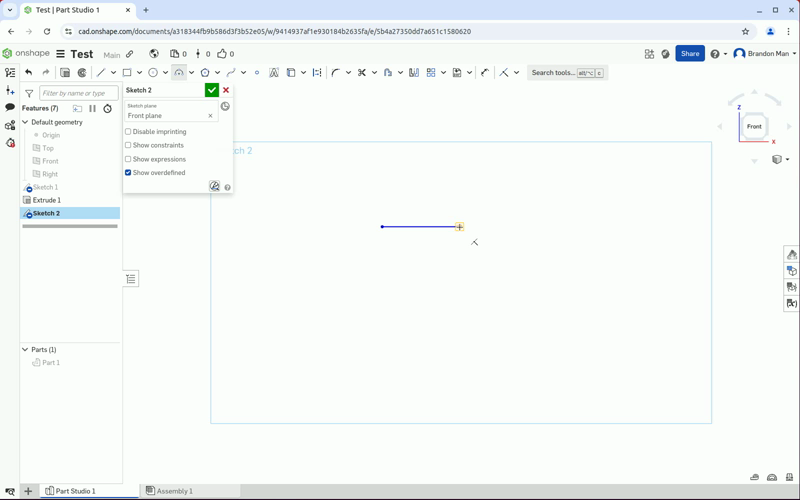
mouse_move(508, 192)
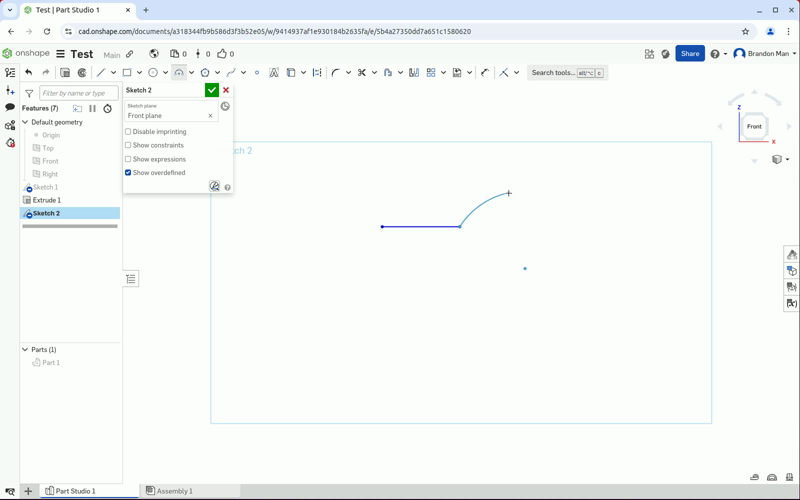
click(508, 192)
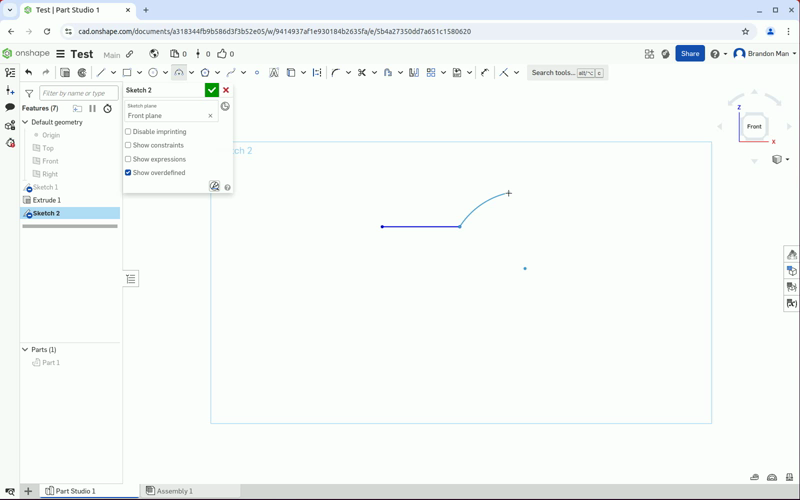
mouse_move(471, 191)
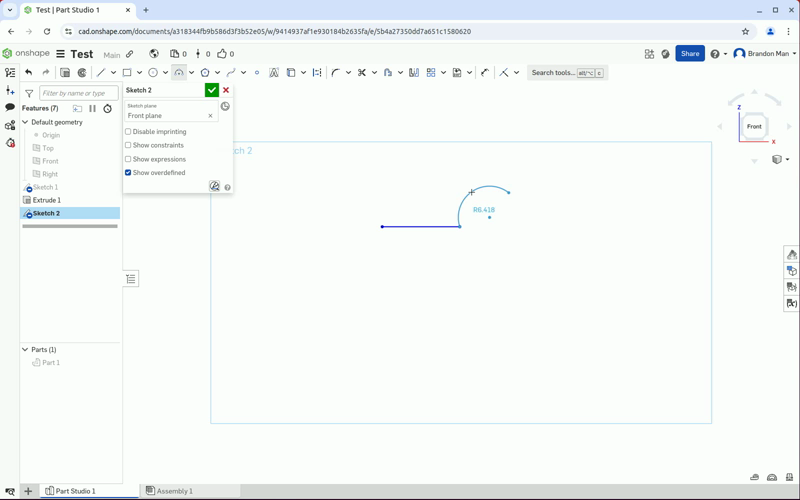
click(471, 191)
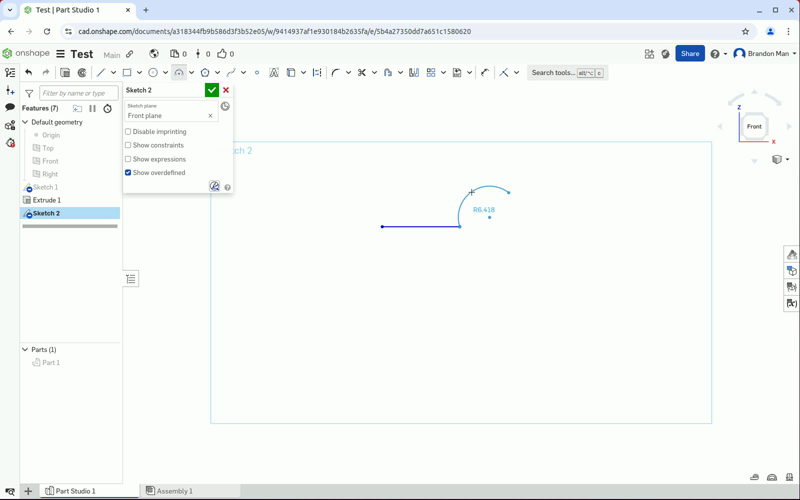
key_up(shift)
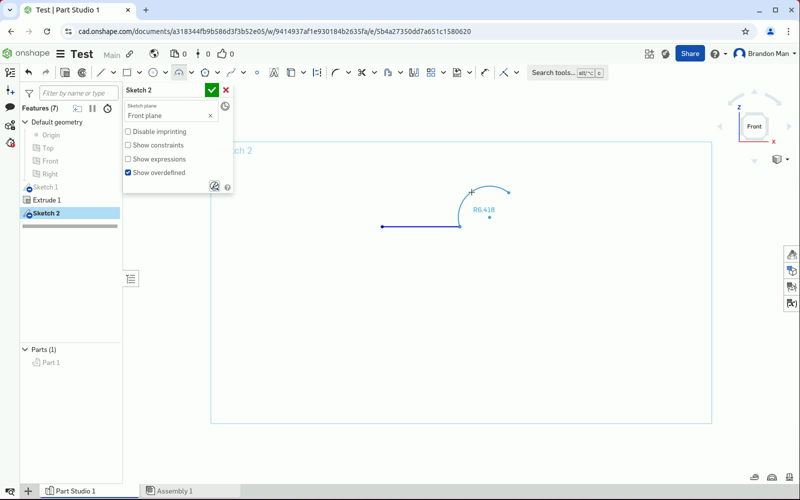
mouse_move(508, 192)
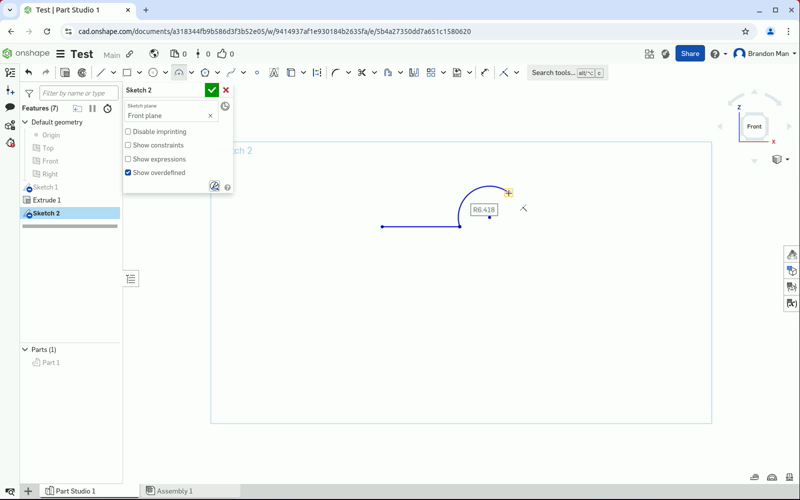
click(508, 192)
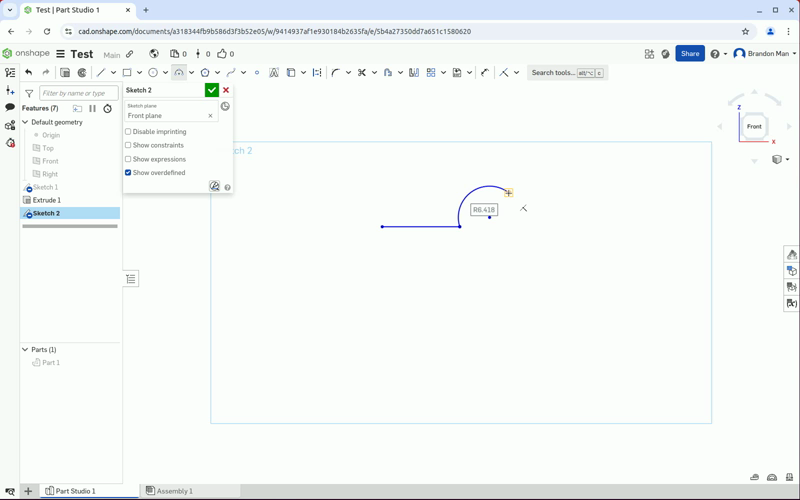
key_down(shift)
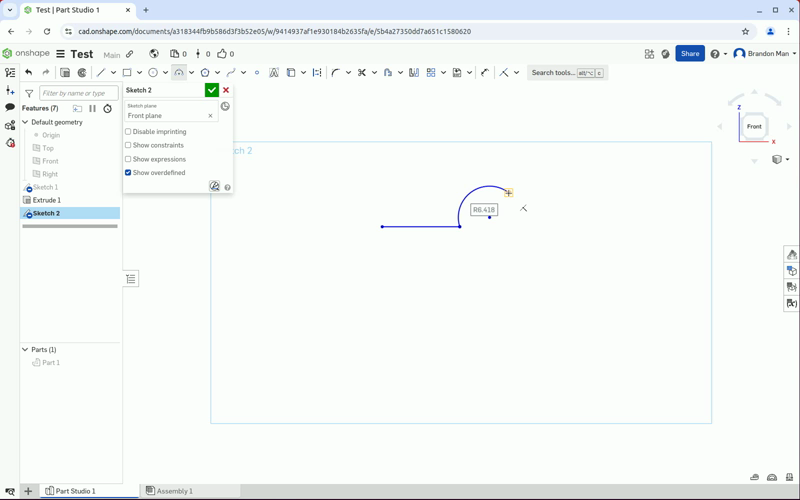
mouse_move(542, 183)
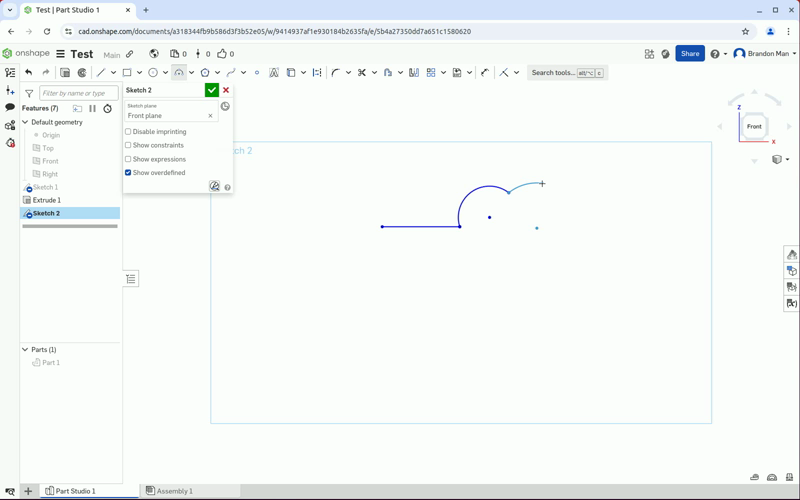
click(542, 183)
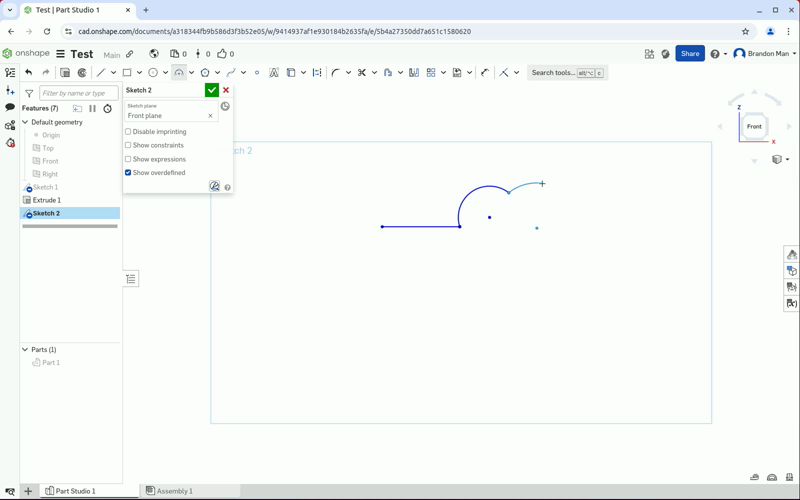
mouse_move(524, 184)
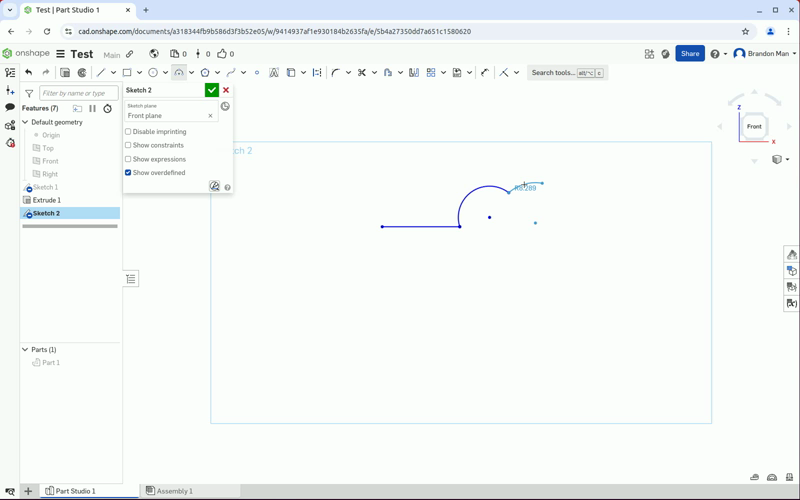
click(524, 184)
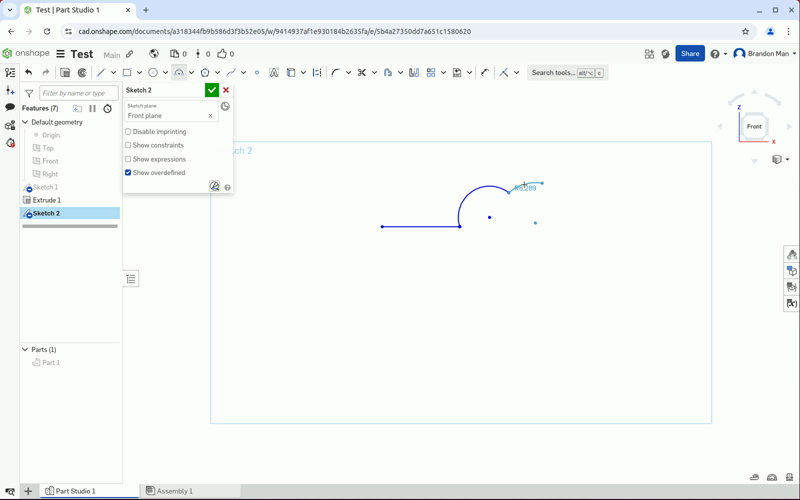
key_up(shift)
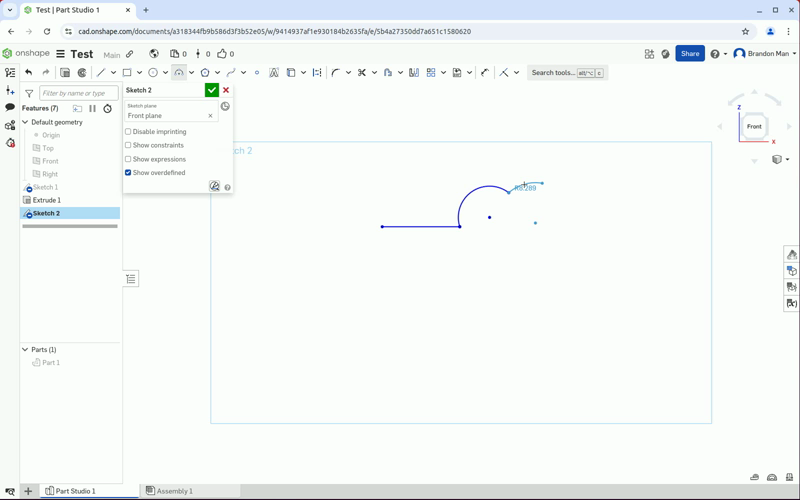
mouse_move(542, 183)
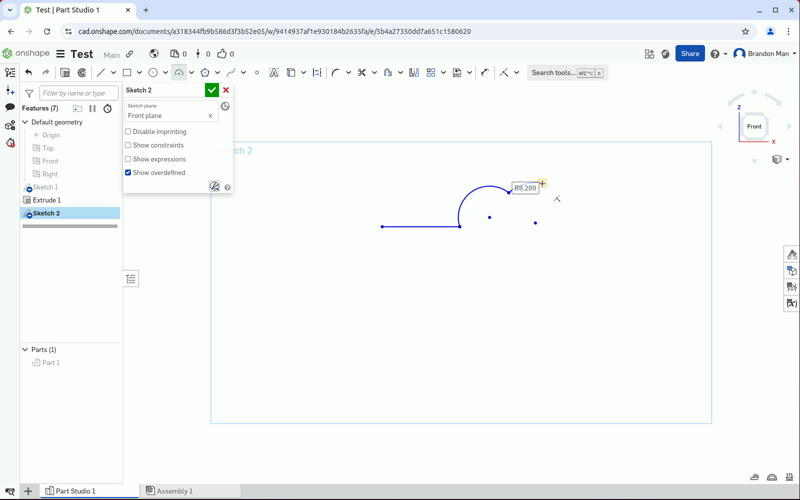
click(542, 183)
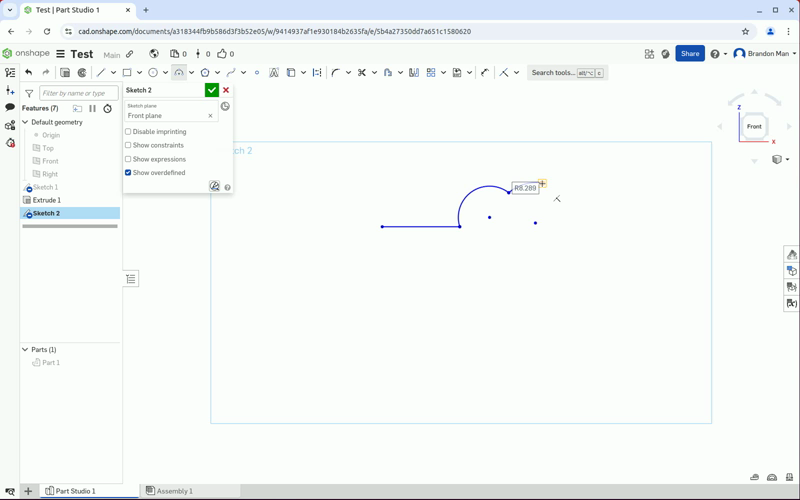
mouse_move(382, 226)
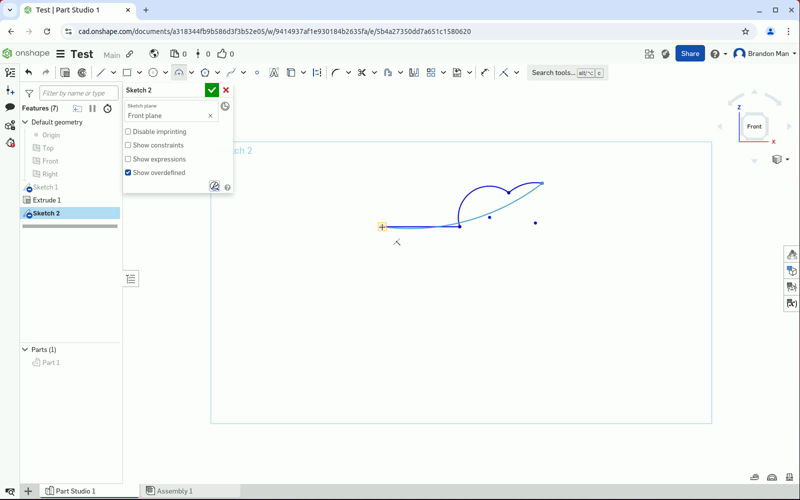
click(382, 226)
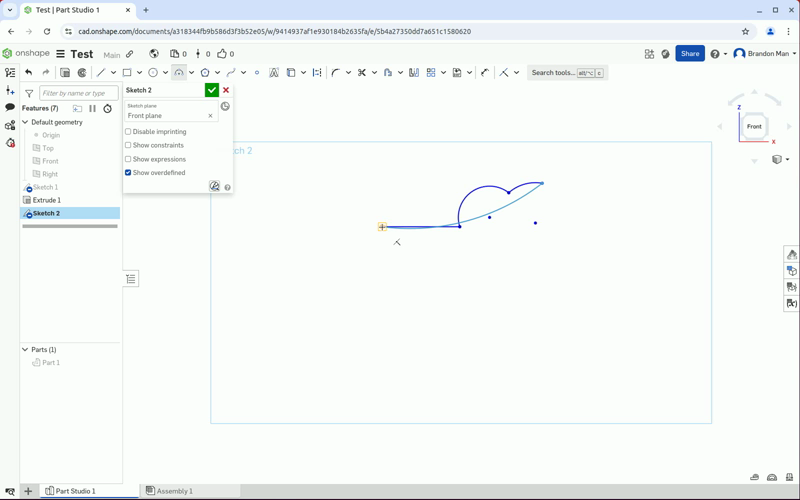
key_down(shift)
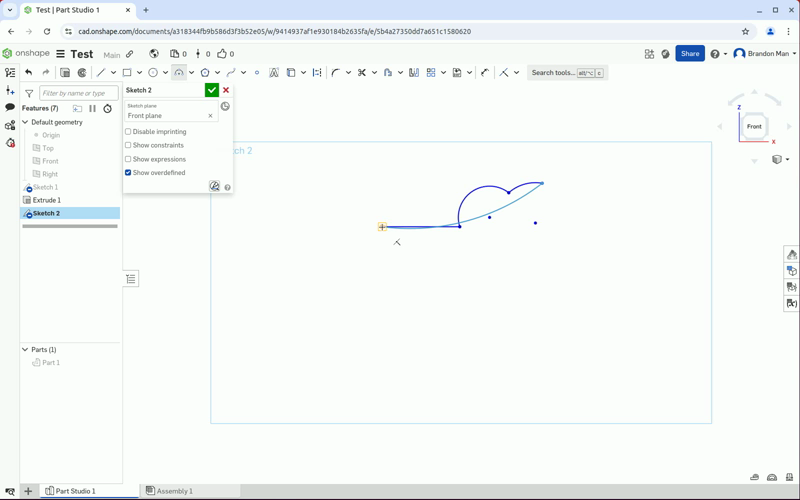
mouse_move(454, 174)
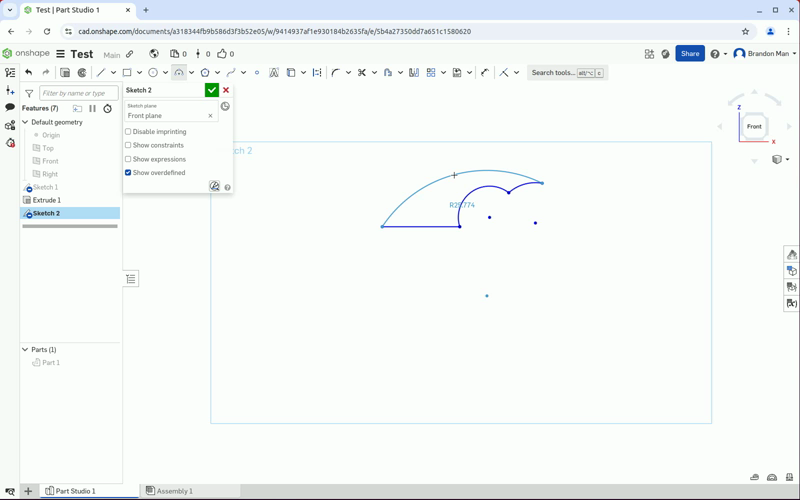
click(454, 174)
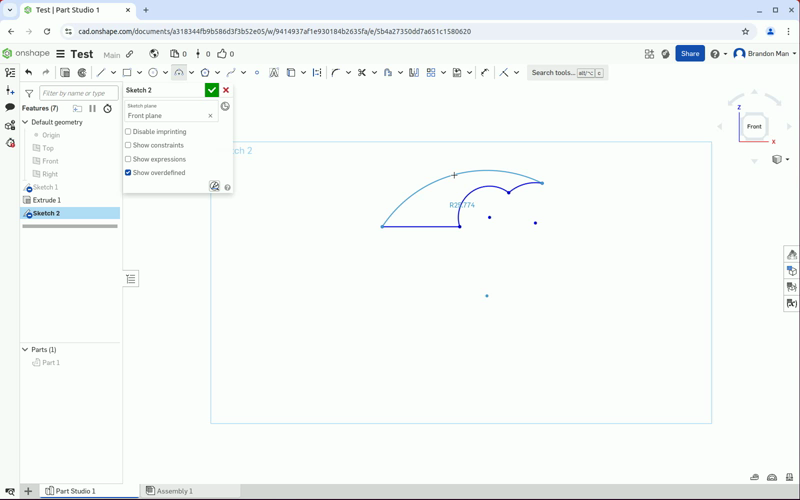
key_up(shift)
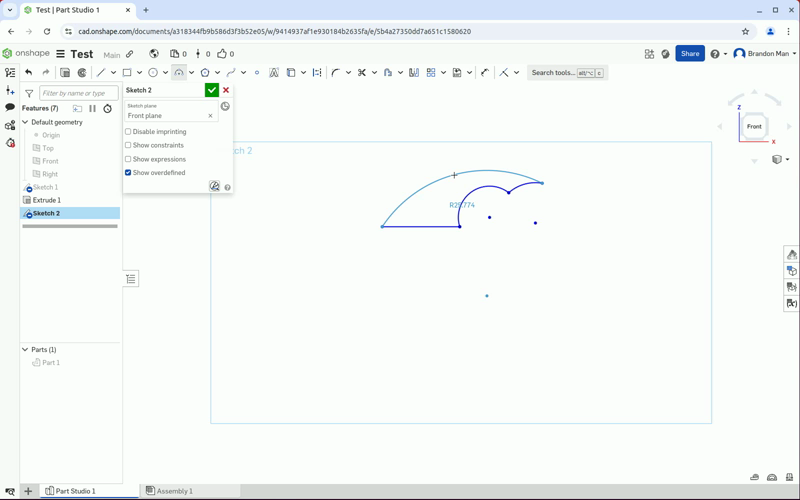
key(esc)
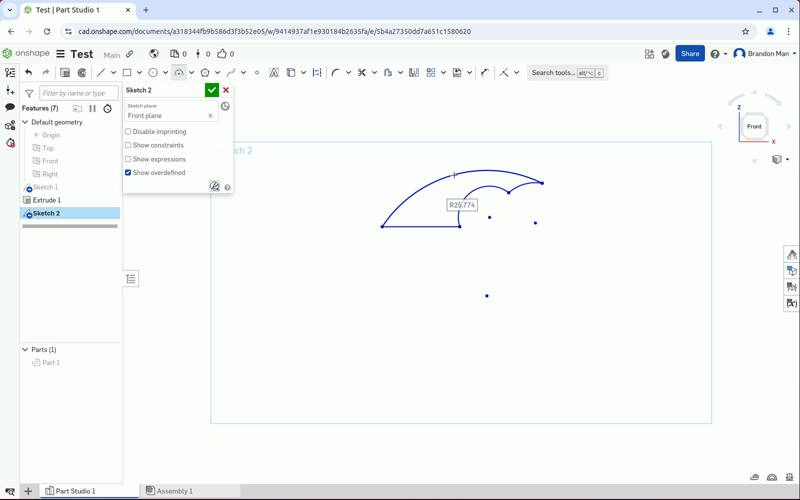
mouse_move(444, 205)
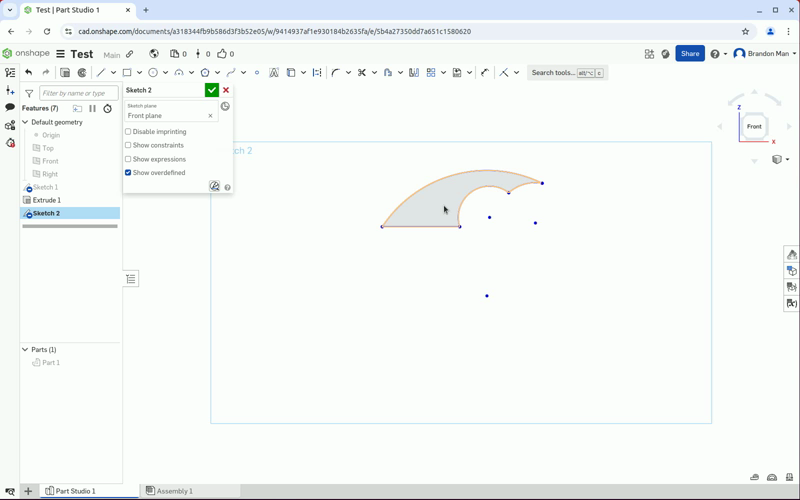
click(444, 205)
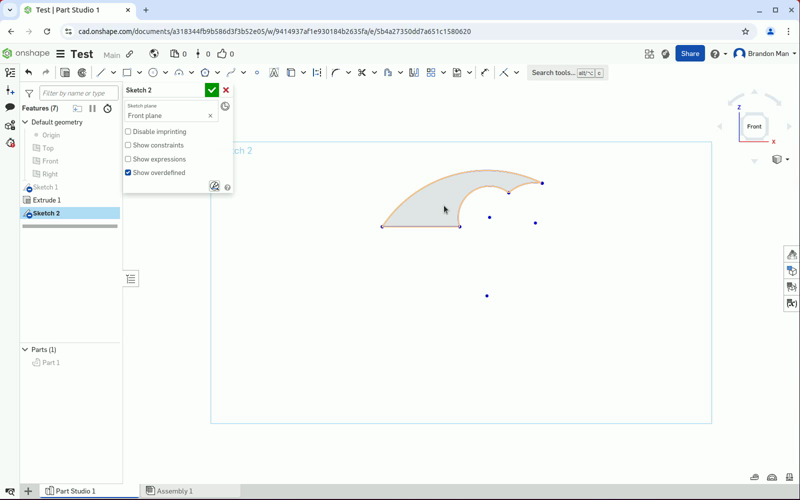
mouse_move(73, 352)
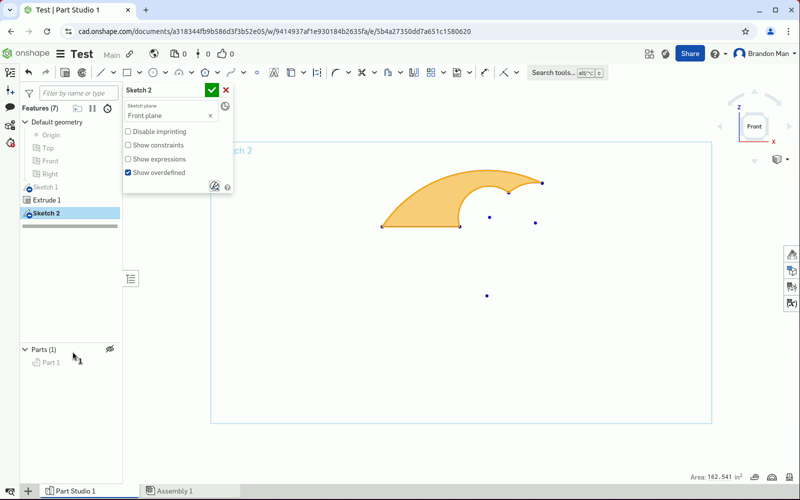
key(shift+y)
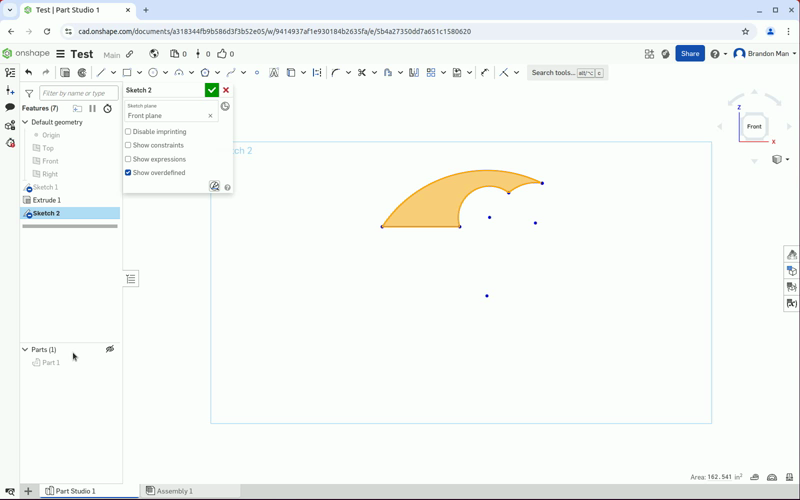
key(shift+e)
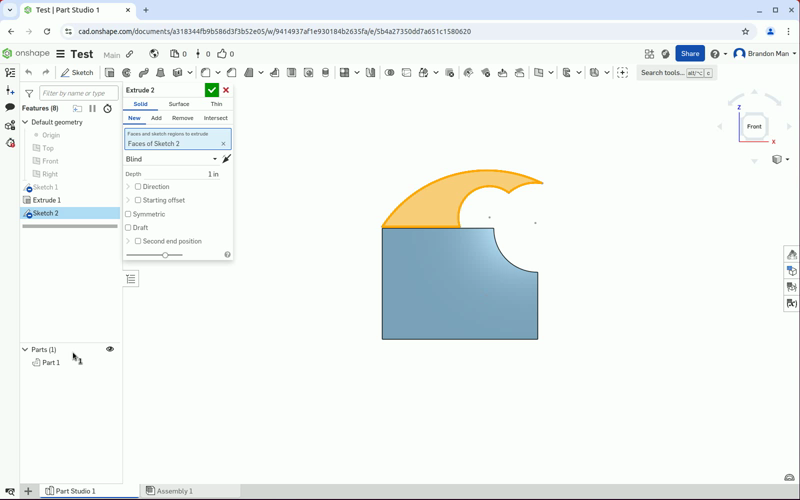
mouse_move(143, 106)
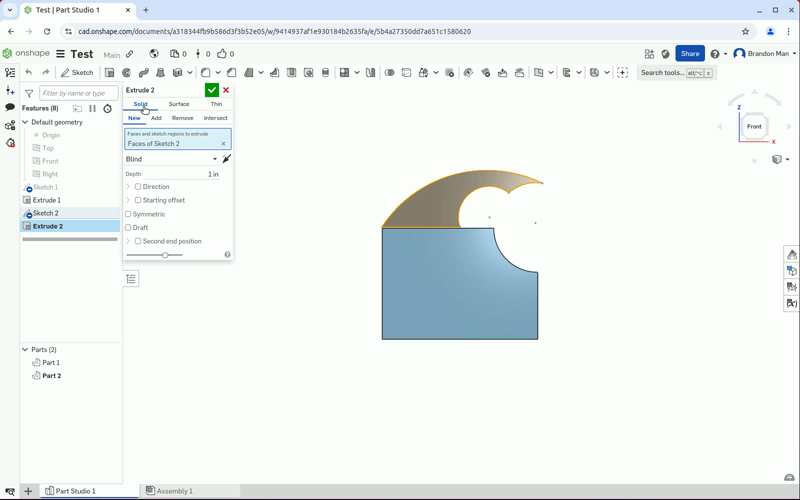
click(143, 106)
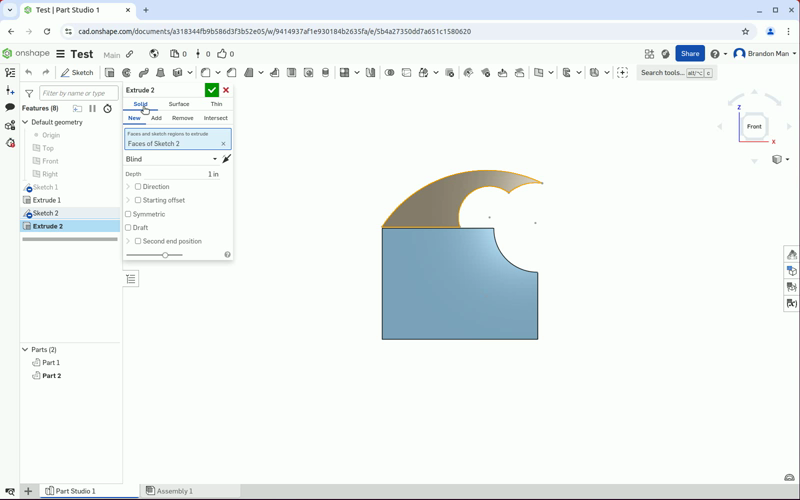
mouse_move(137, 120)
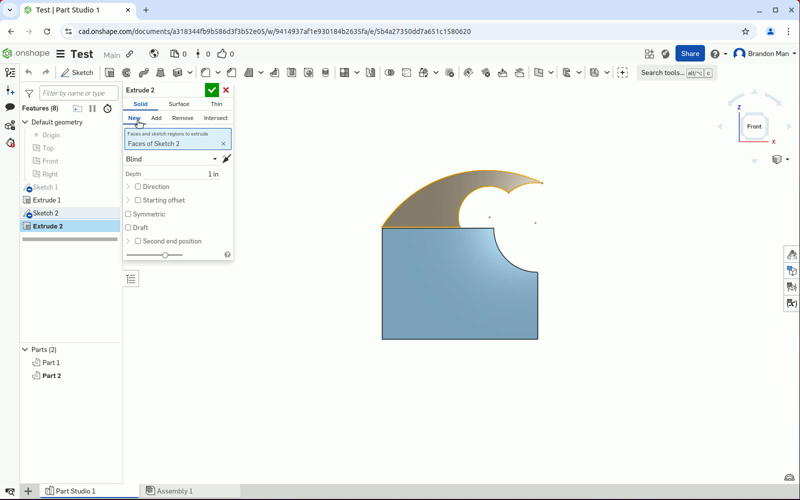
click(137, 120)
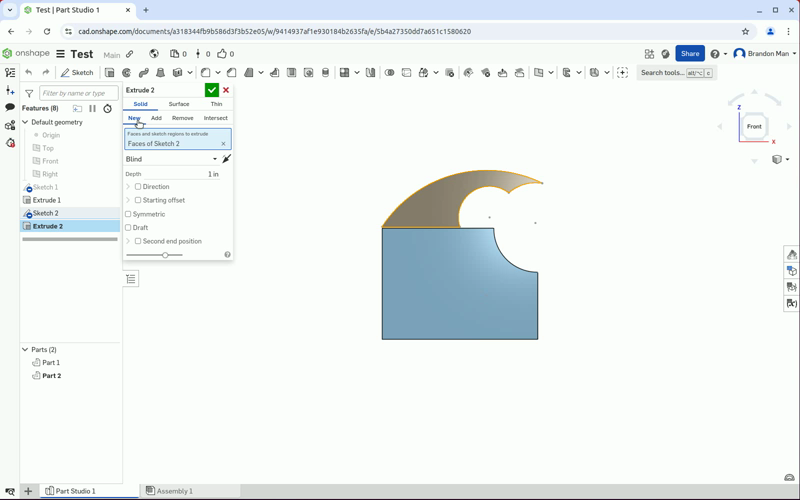
key(tab, 4)
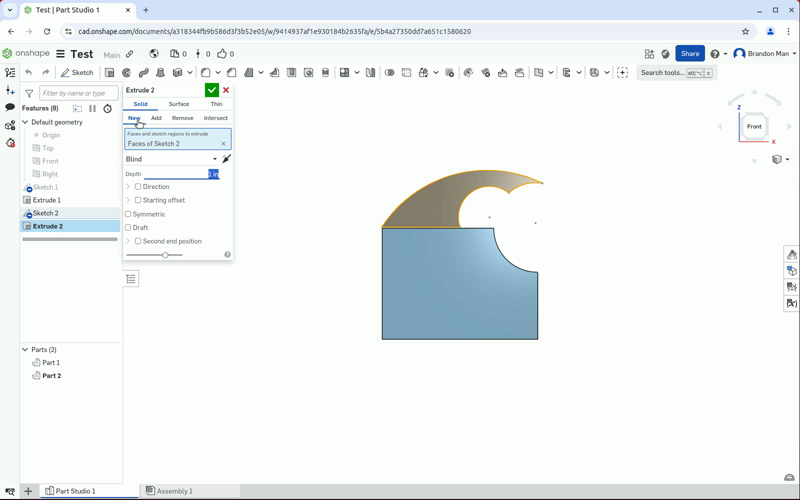
text(3.37)
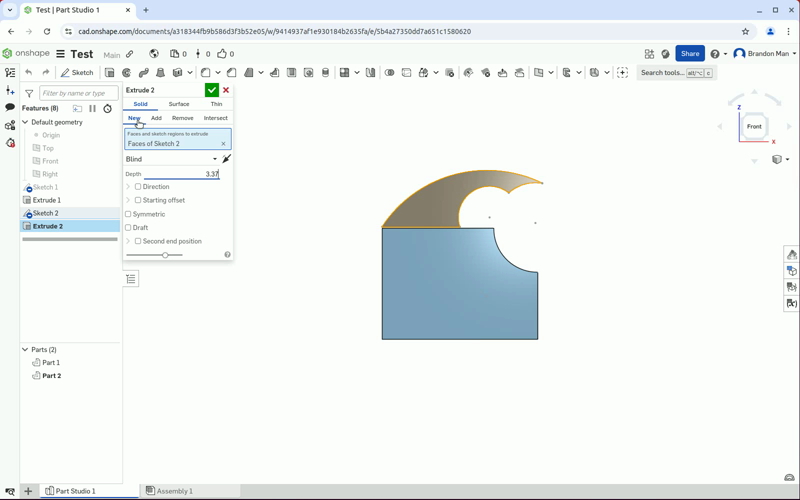
key(tab, 3)
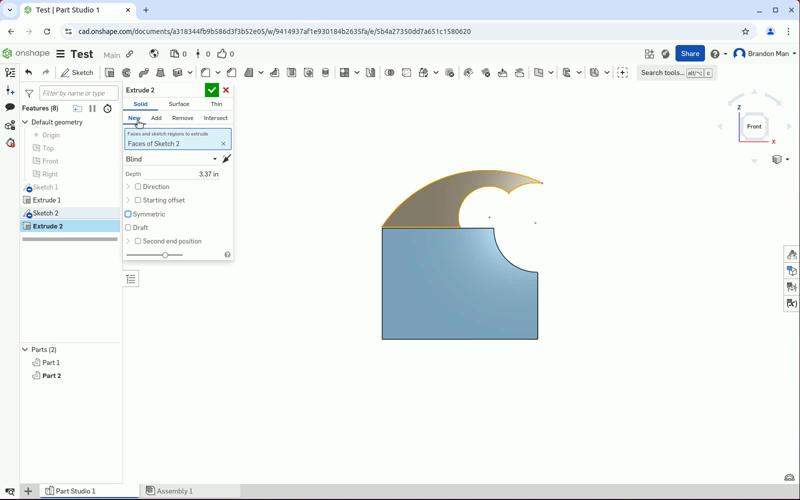
key(space)
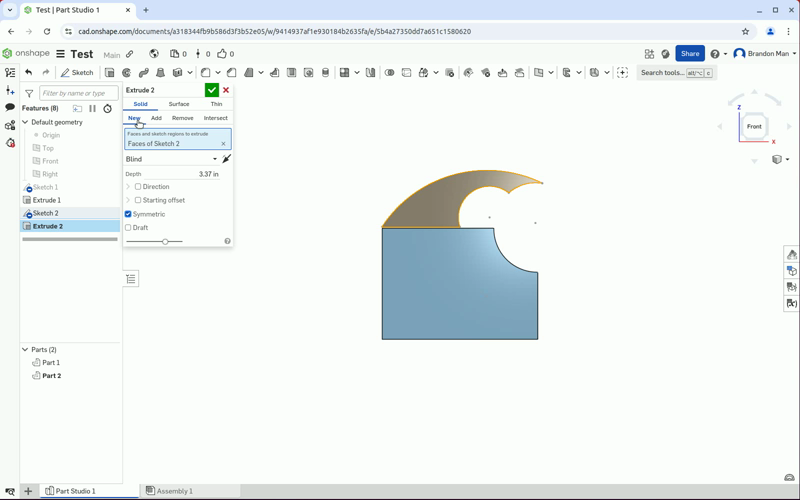
key(enter)
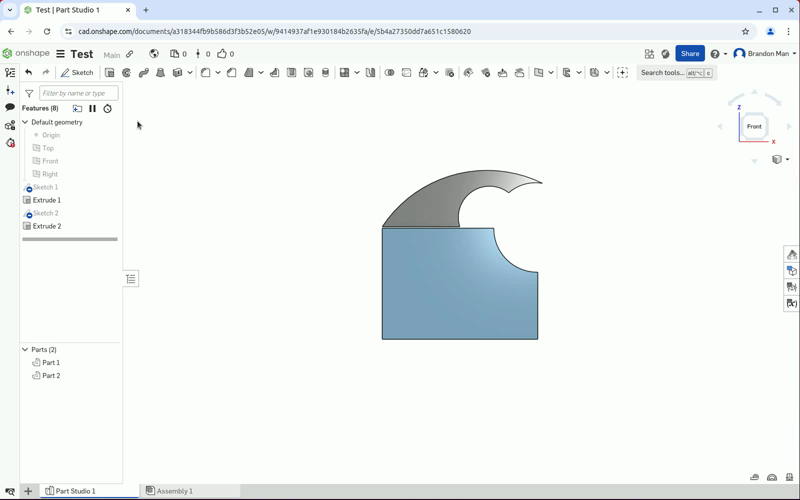
key(shift+h)
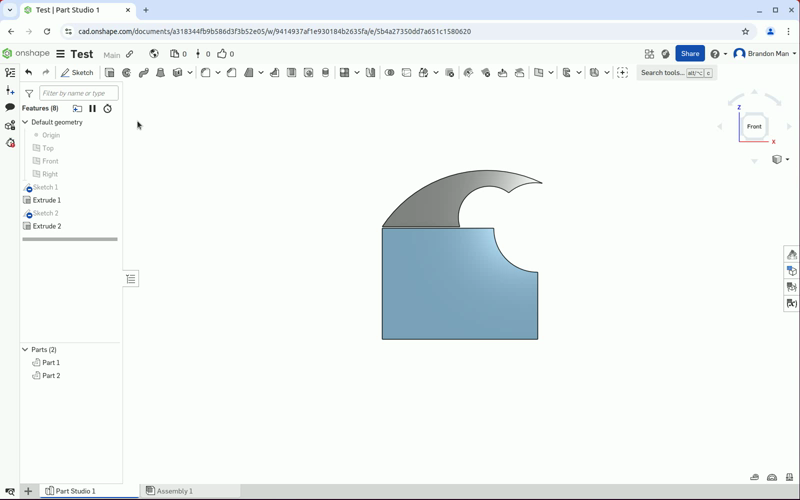
key(shift+h)
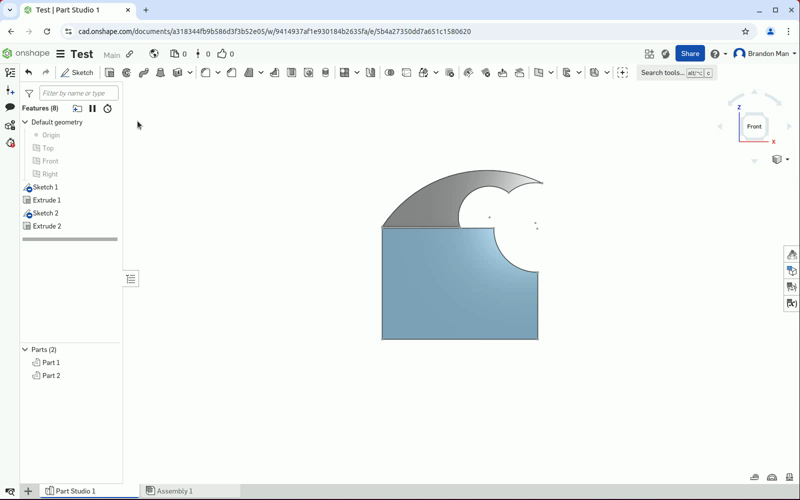
key(shift+7)
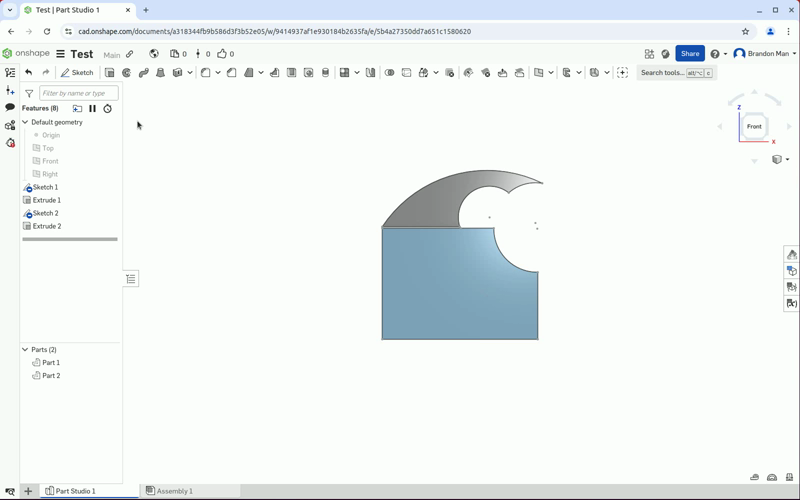
key(left, 2)
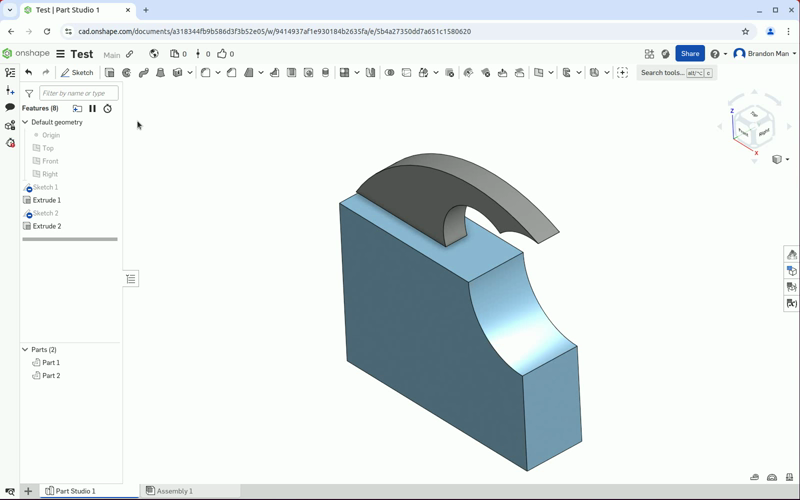
key(down, 2)
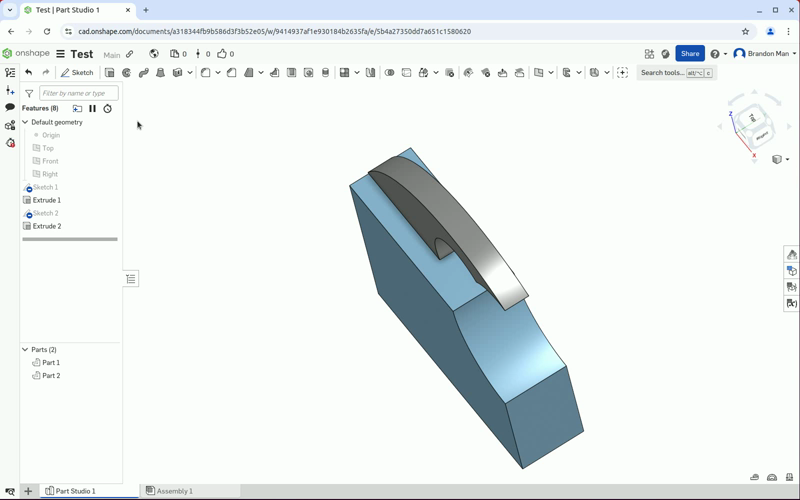
key(up, 2)
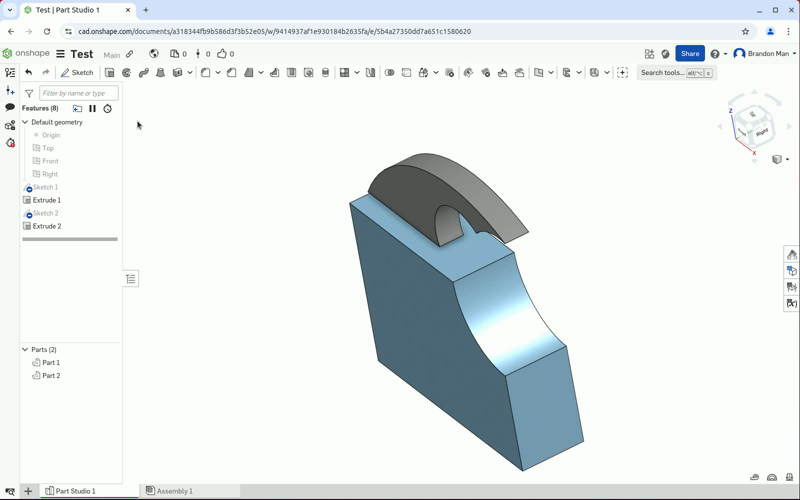
key(right, 2)
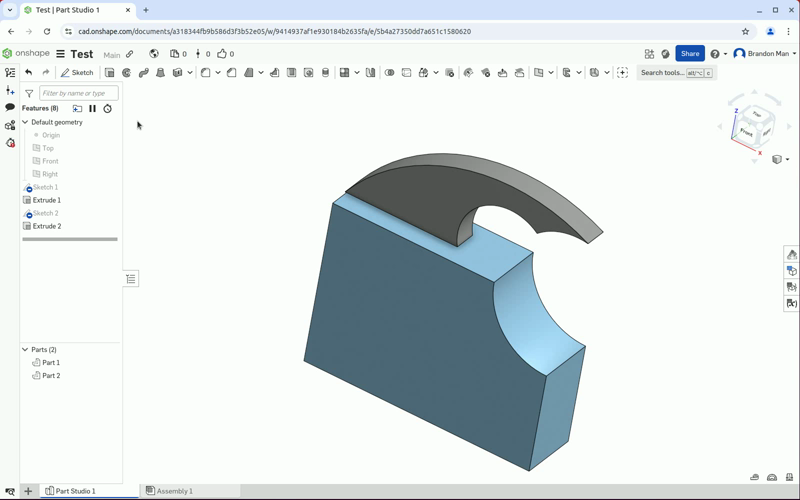
mouse_move(73, 189)
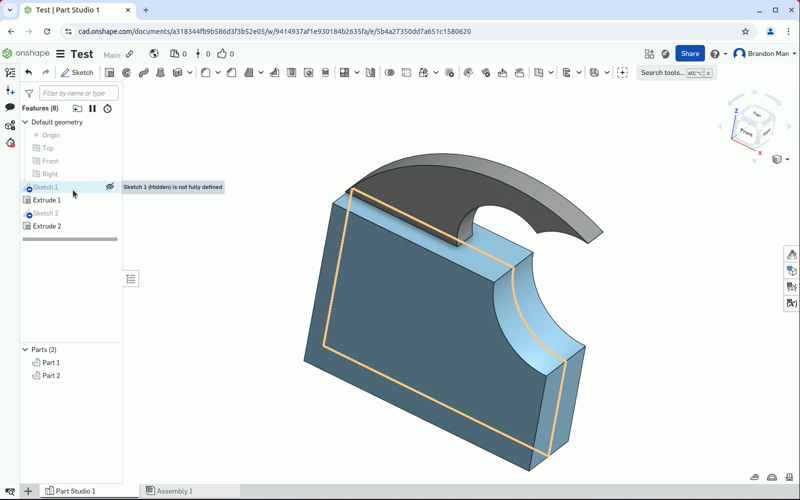
click(73, 189)